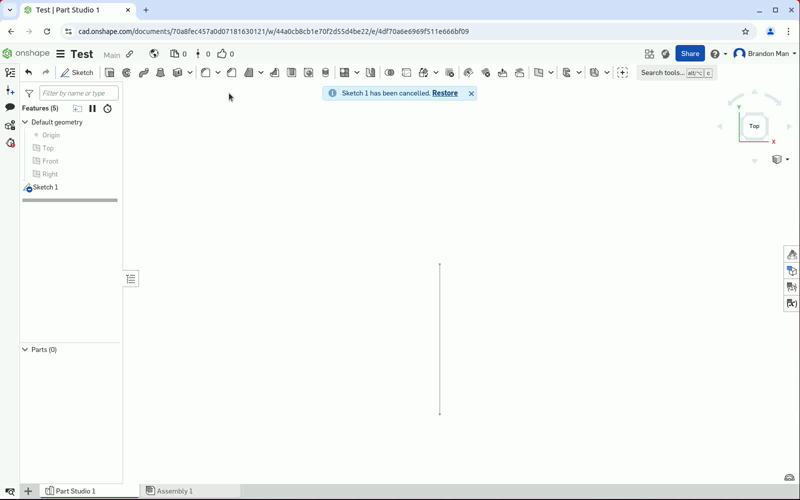
key(shift+h)
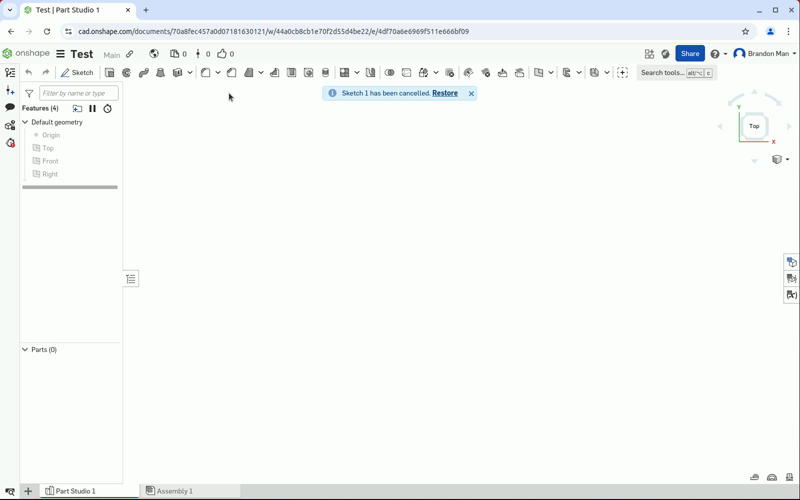
mouse_move(73, 352)
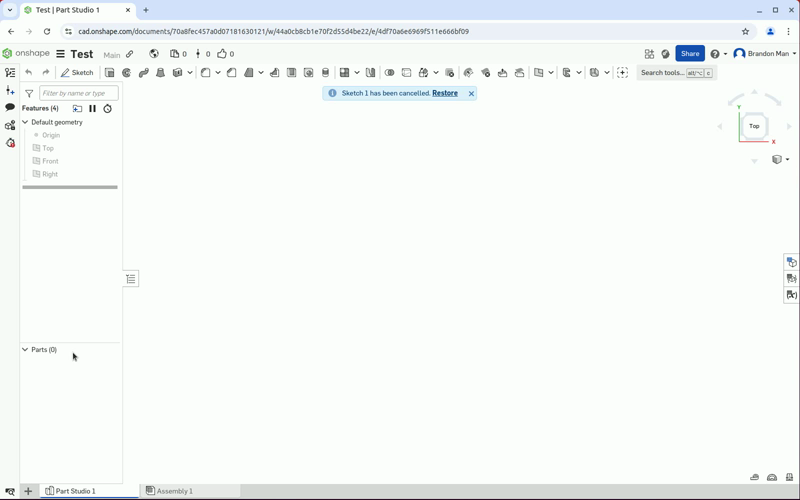
key(y)
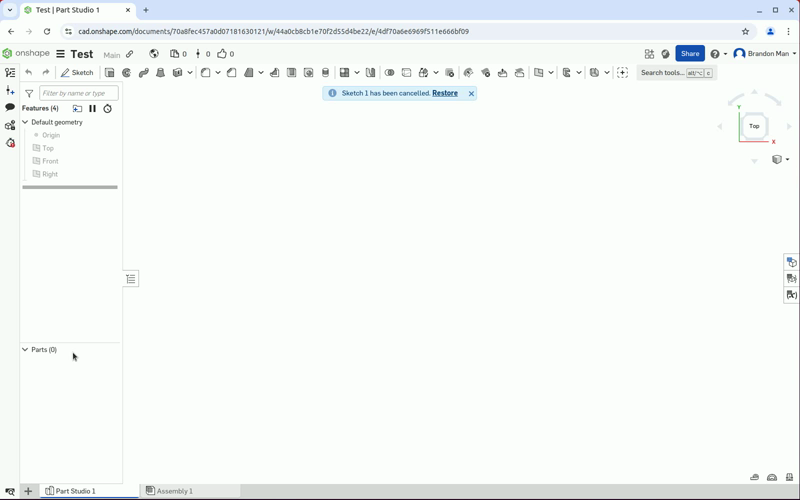
key(shift+p)
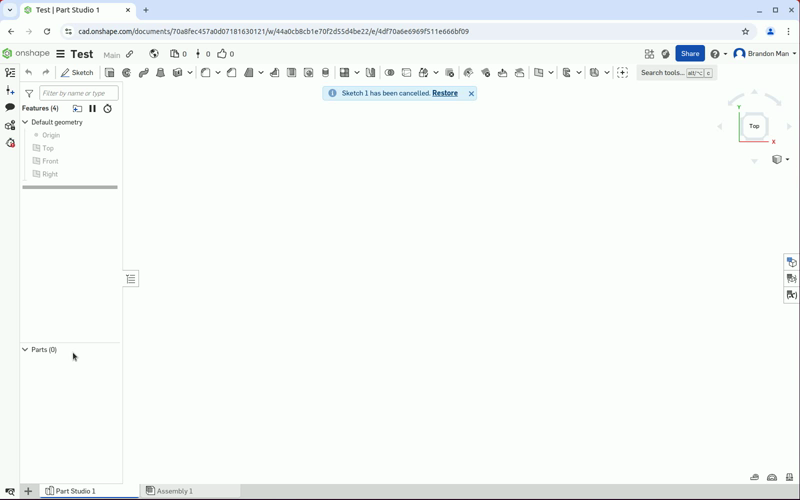
key(space)
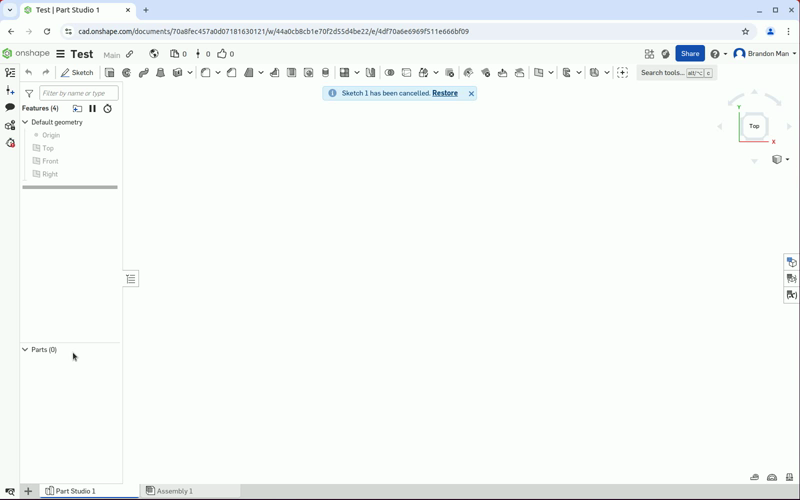
key_down(shift)
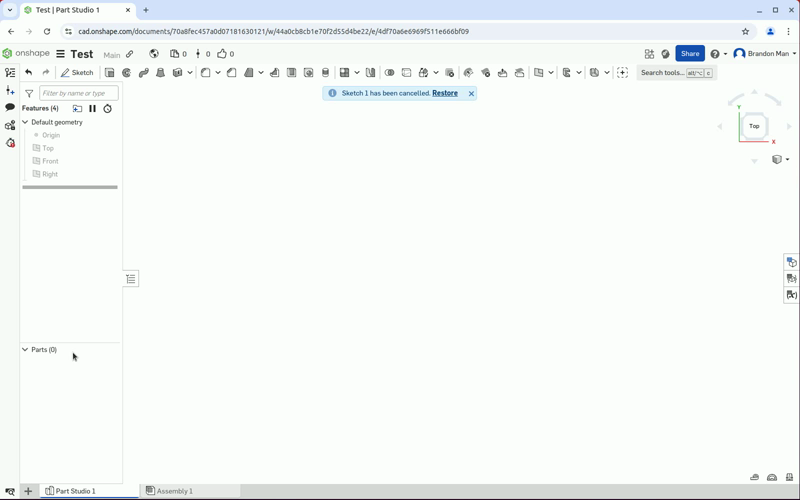
key(up)
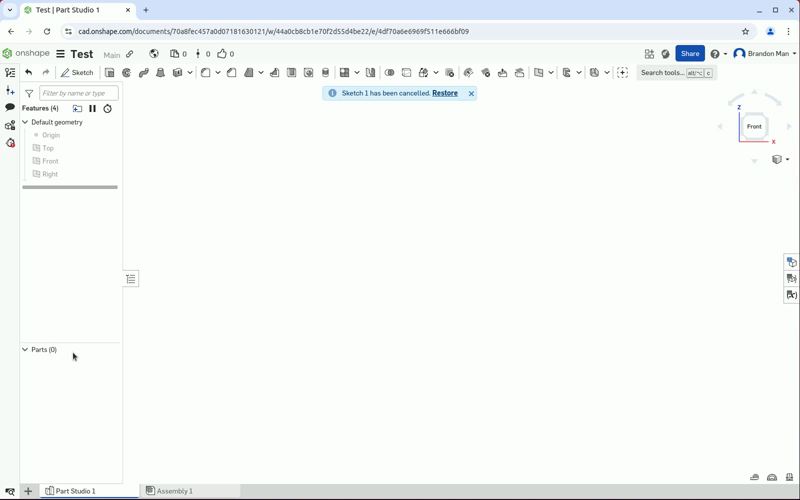
key_up(shift)
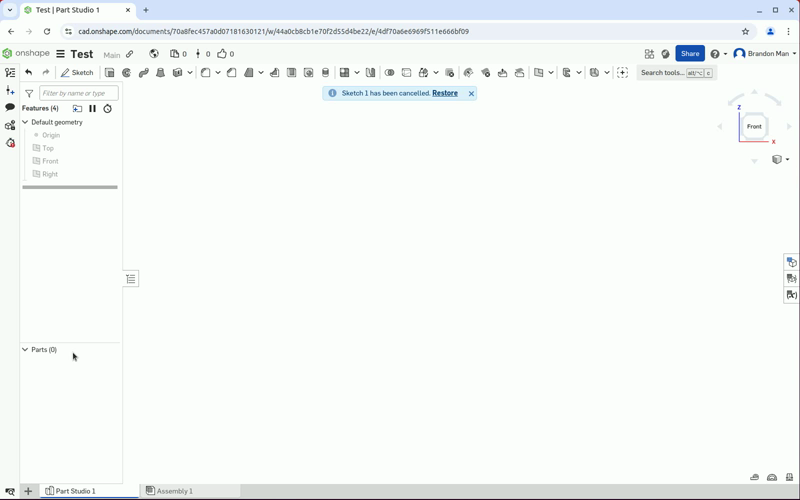
mouse_move(73, 352)
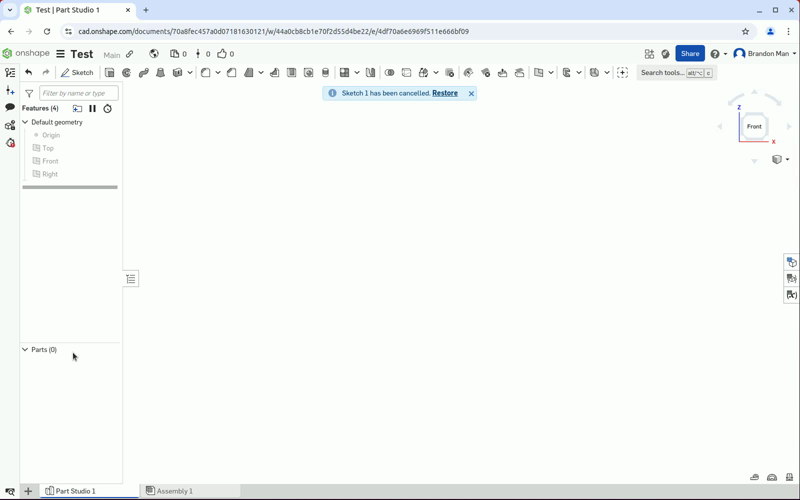
key(shift+y)
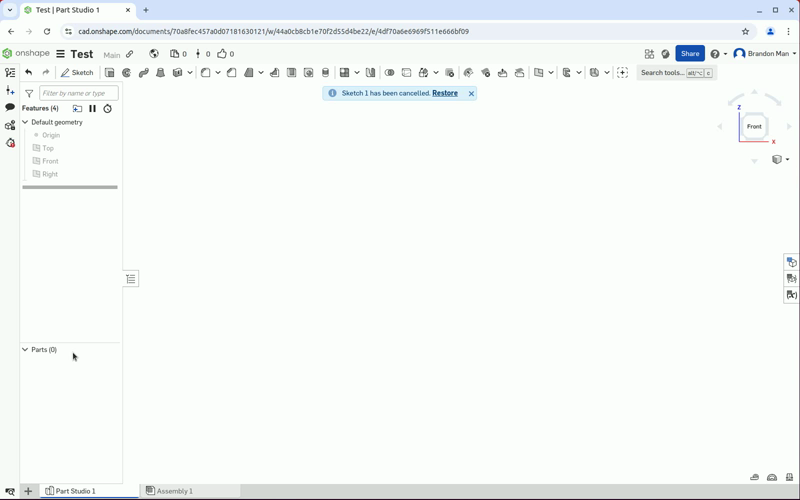
key(shift+s)
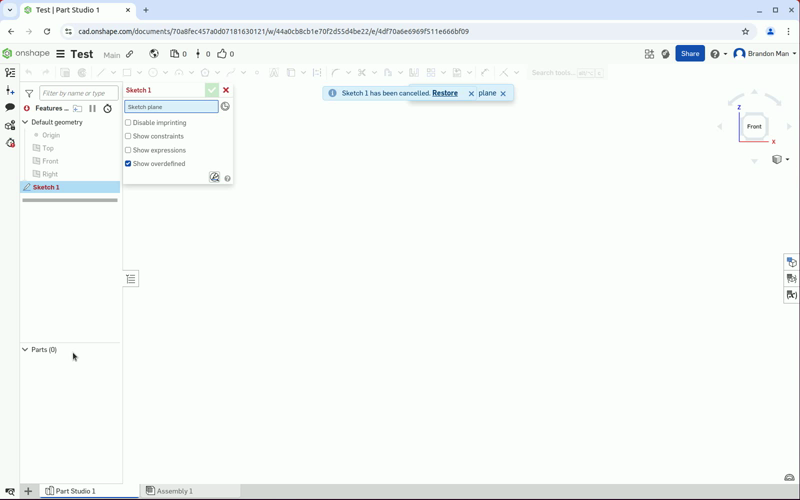
mouse_move(73, 163)
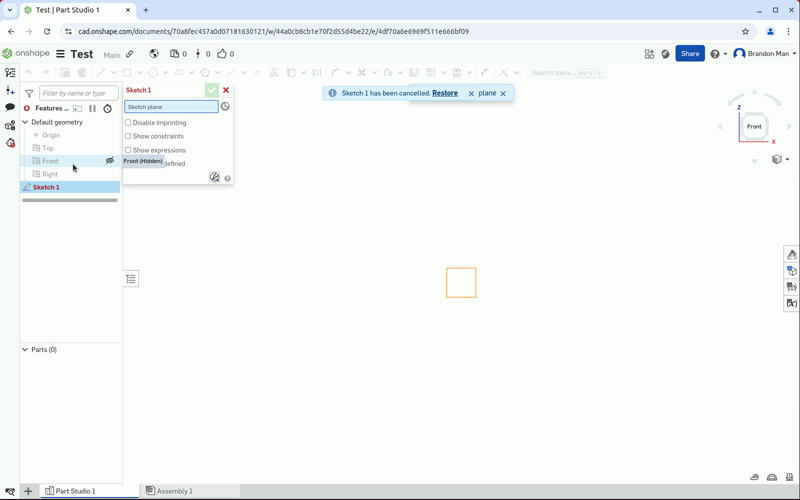
click(73, 163)
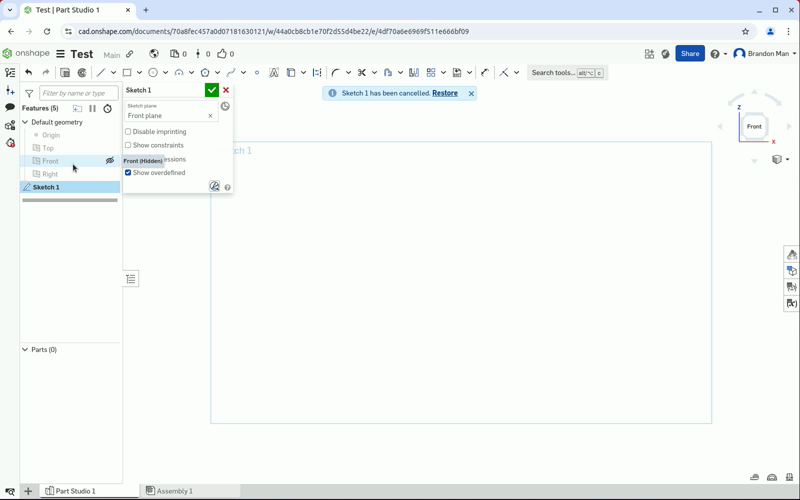
mouse_move(73, 352)
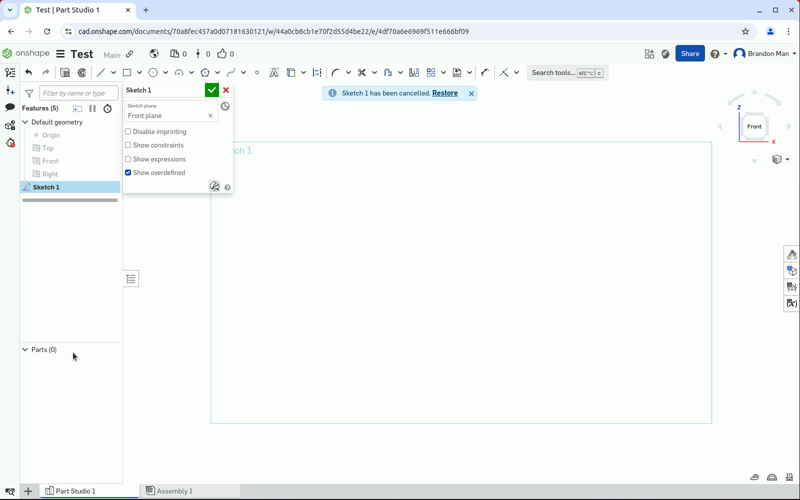
key(y)
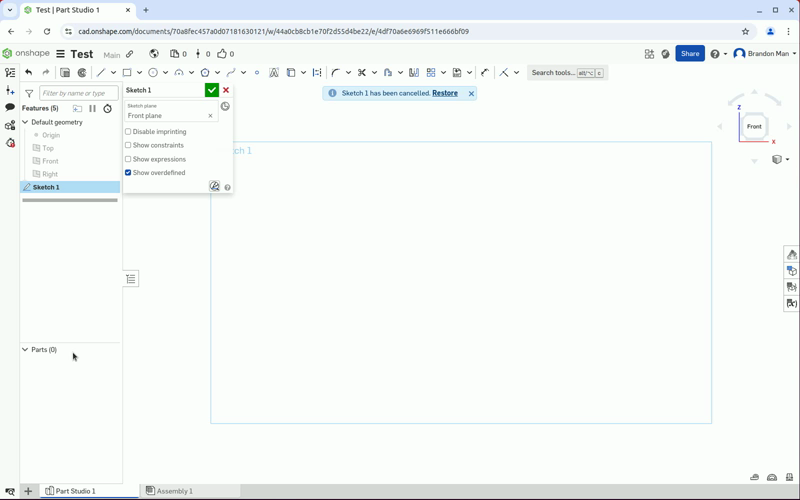
key(l)
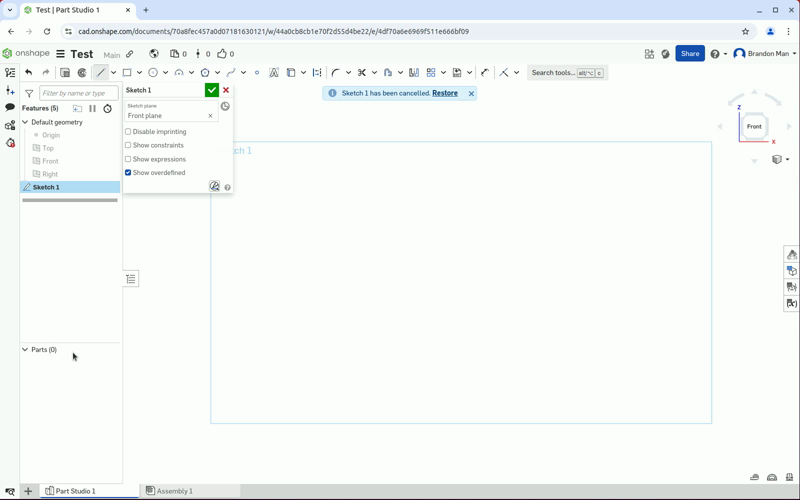
key_down(shift)
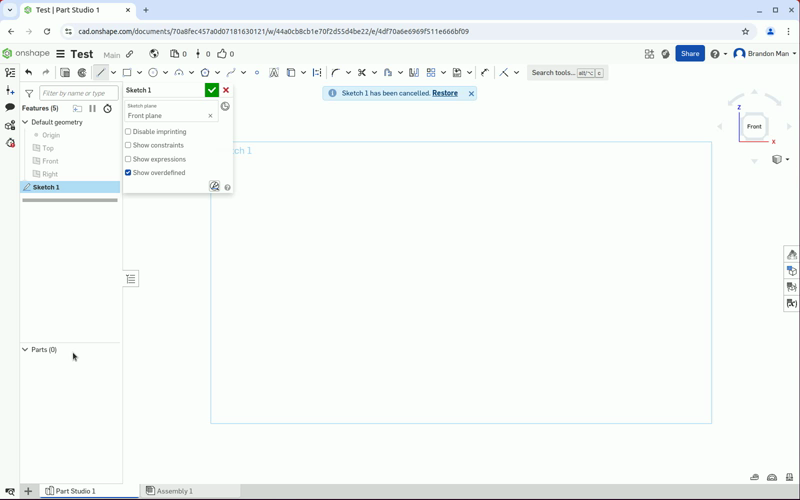
mouse_move(392, 365)
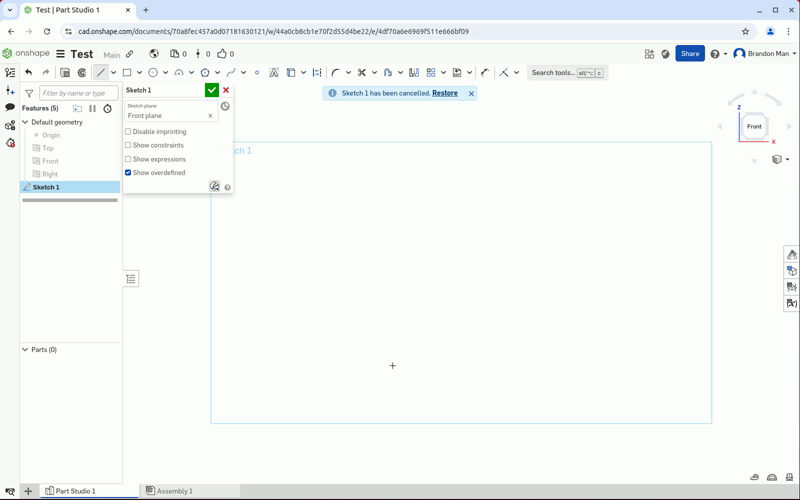
click(392, 365)
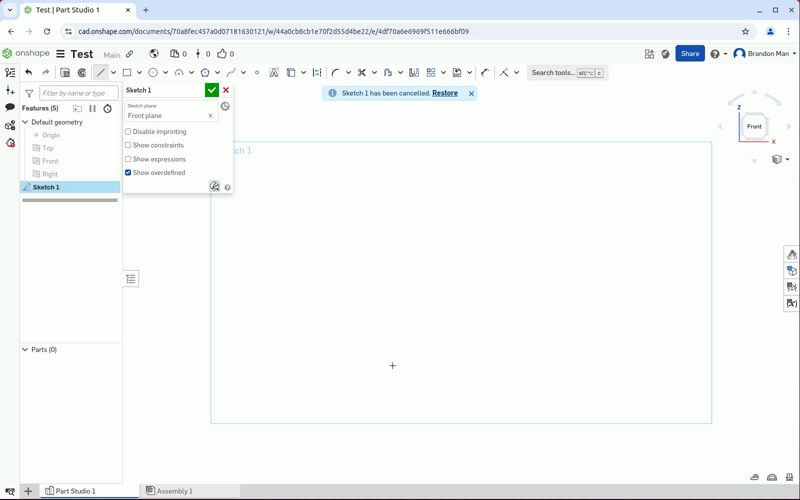
key_up(shift)
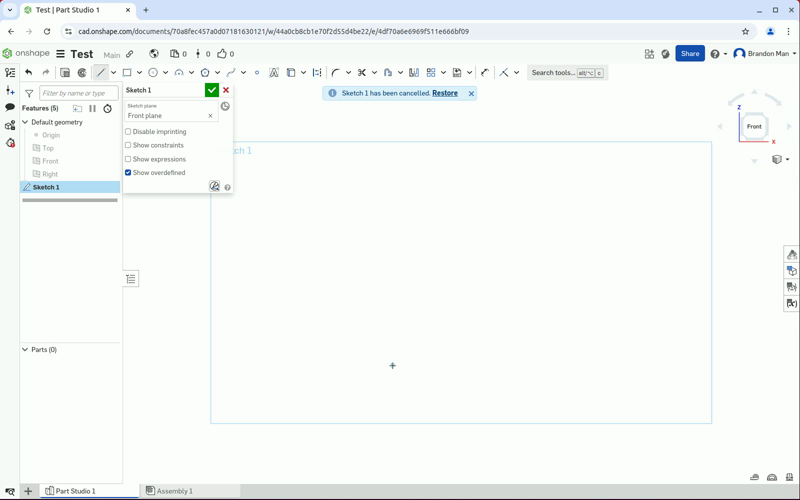
key_down(shift)
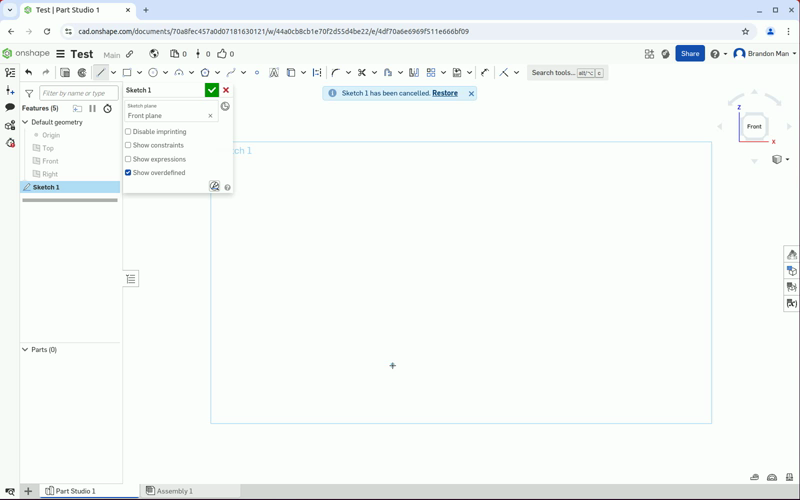
mouse_move(542, 365)
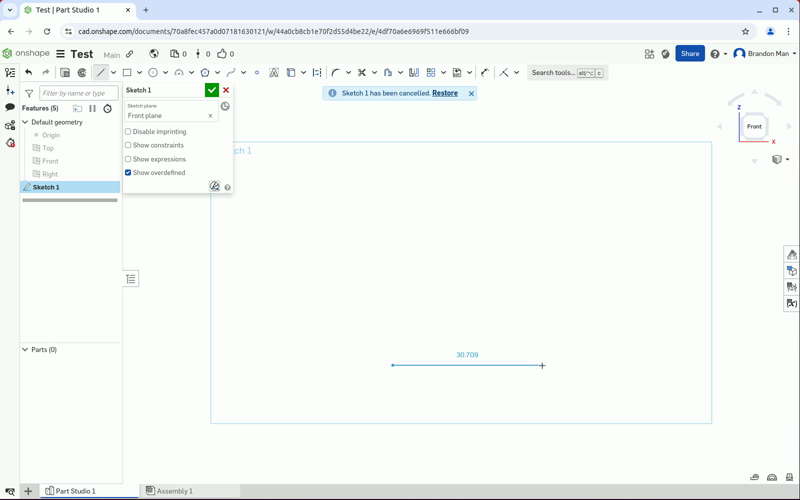
click(542, 365)
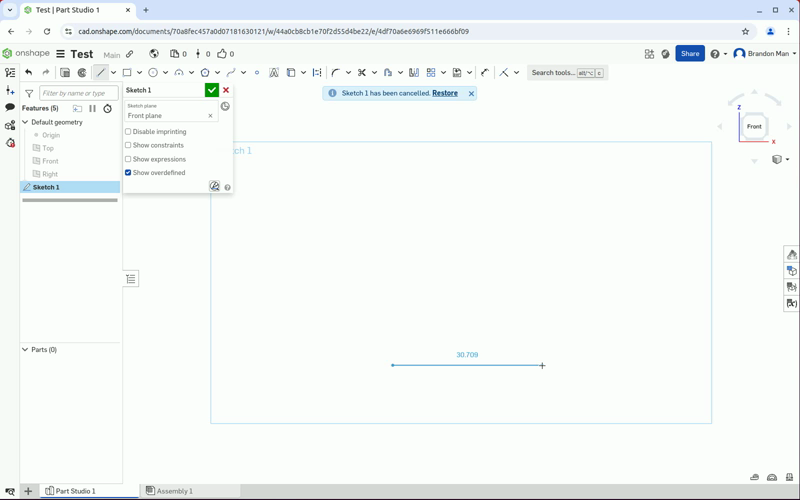
key_up(shift)
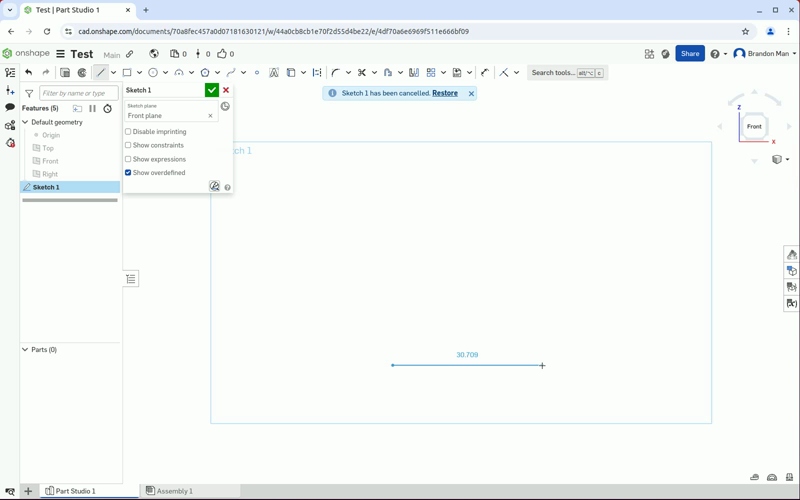
key_down(shift)
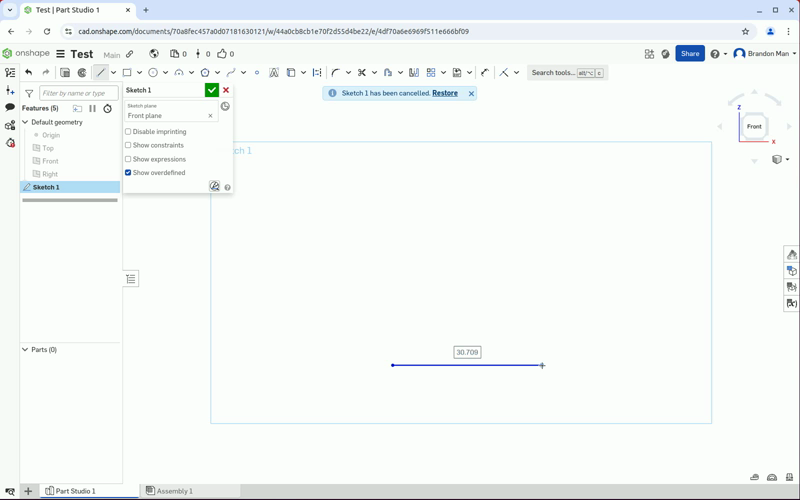
mouse_move(542, 289)
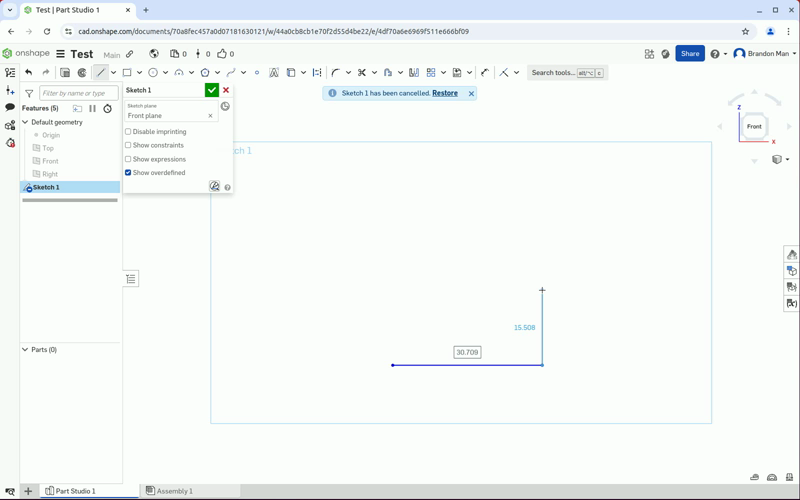
click(542, 289)
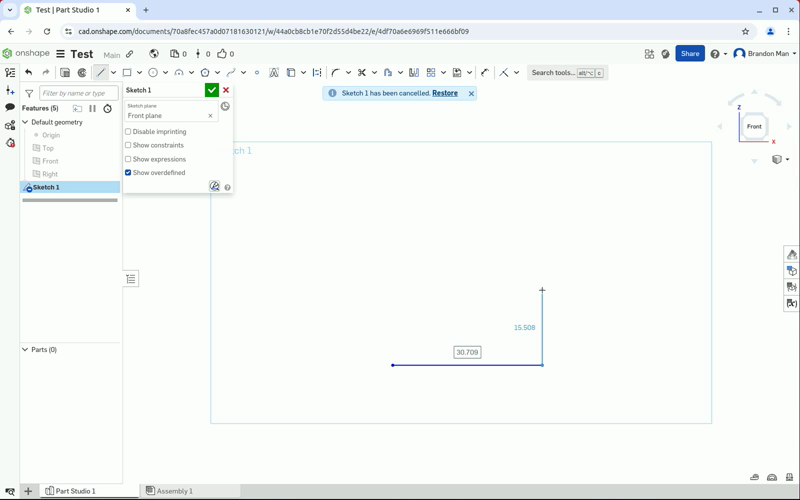
key_up(shift)
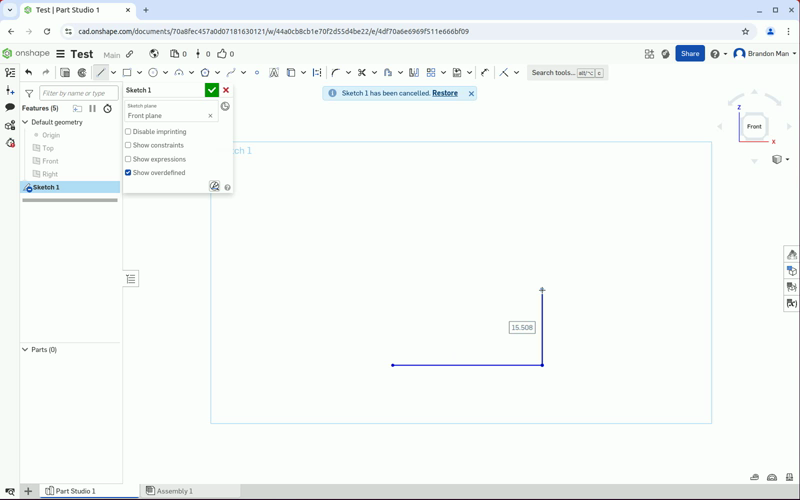
key_down(shift)
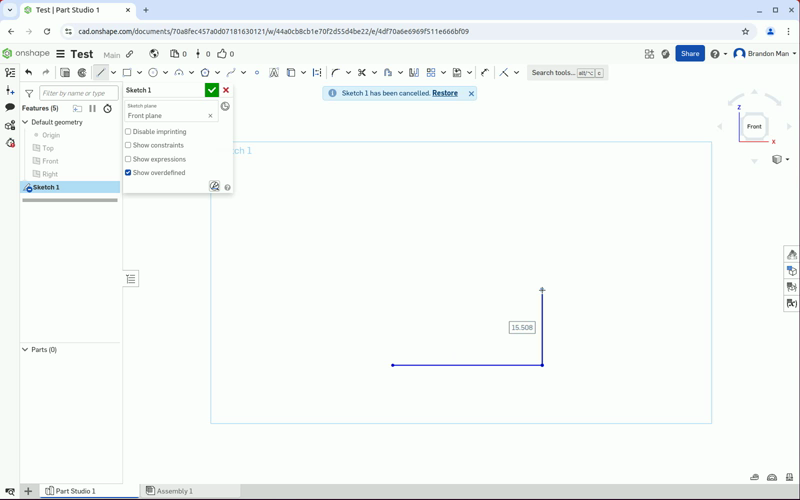
mouse_move(392, 289)
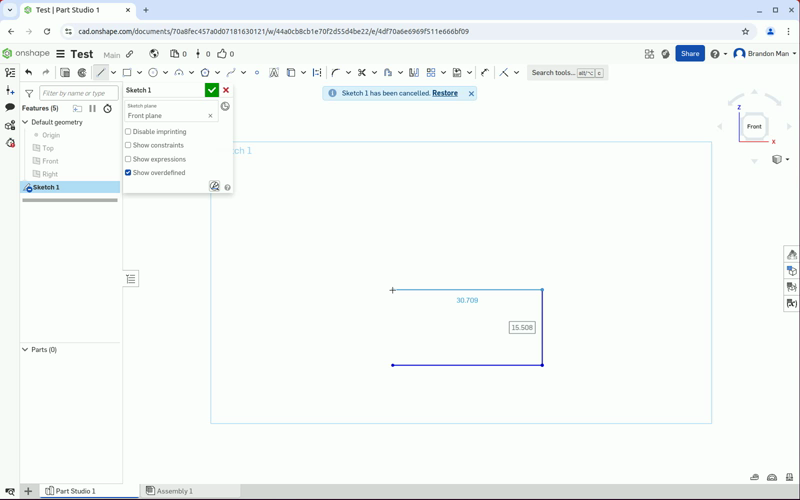
click(392, 289)
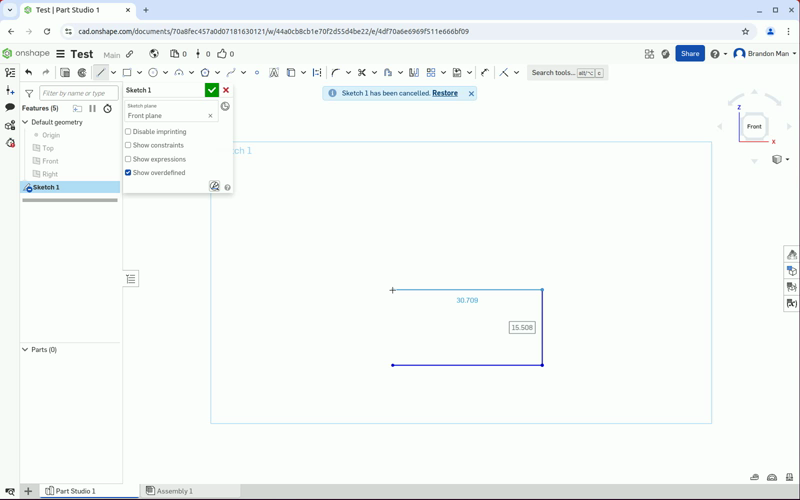
key_up(shift)
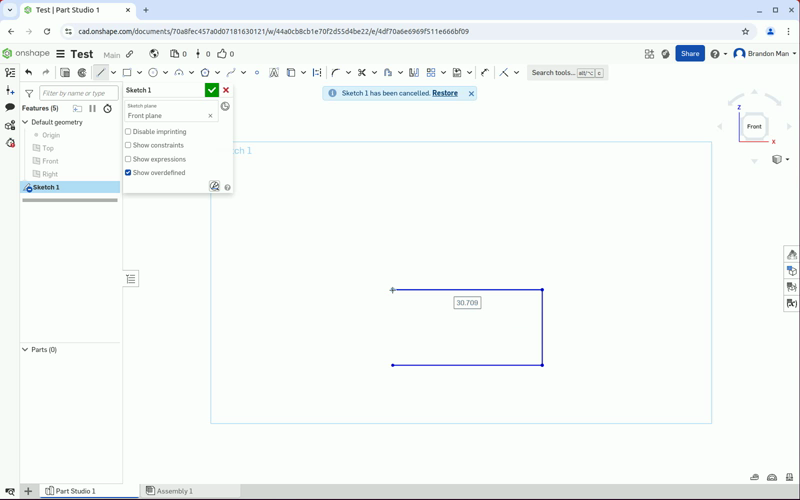
key_down(shift)
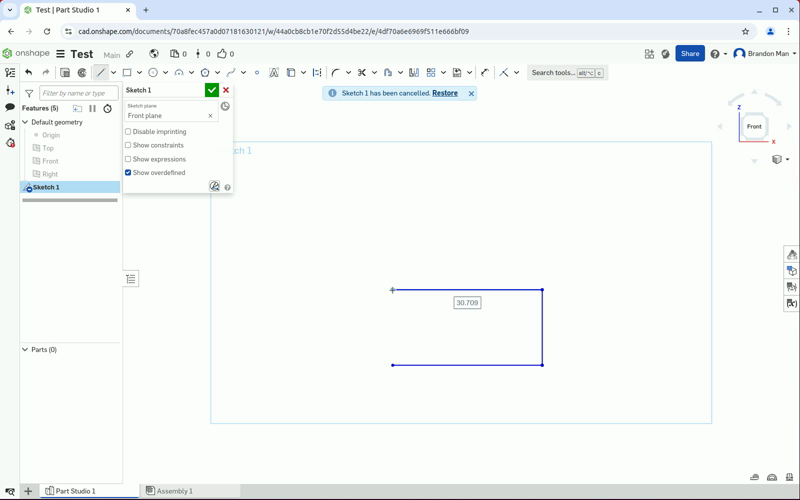
mouse_move(392, 365)
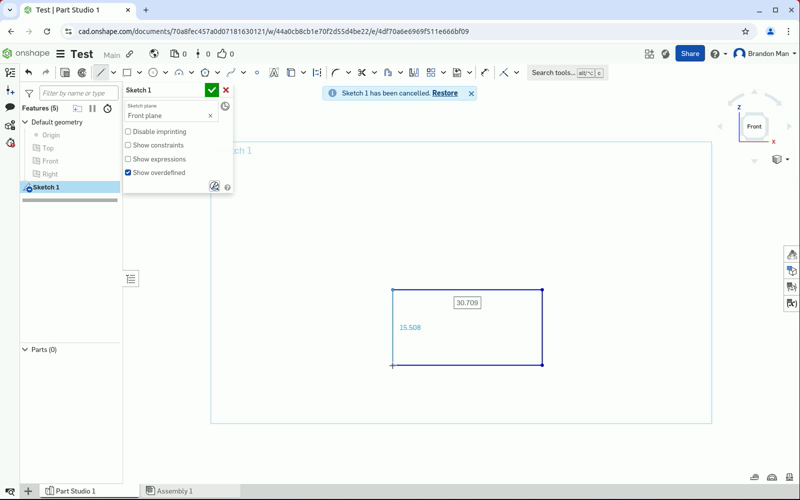
key_up(shift)
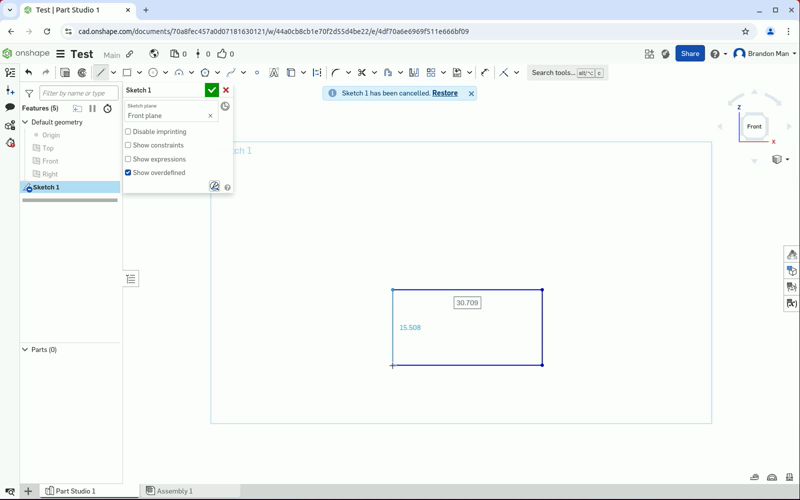
click(392, 365)
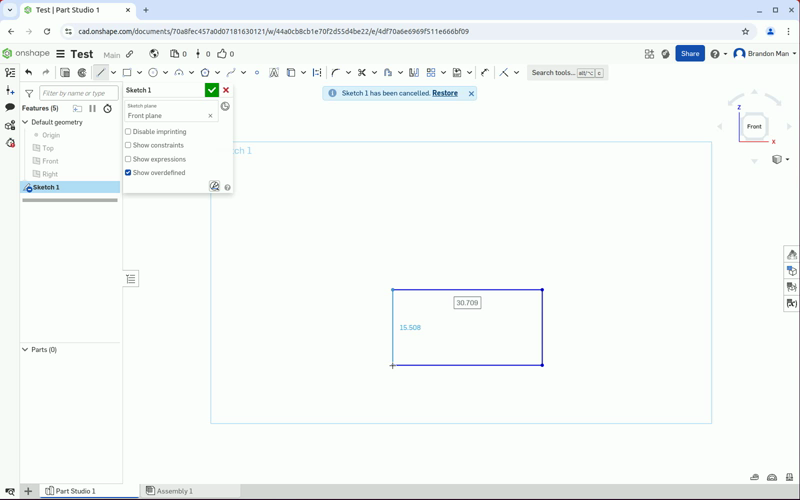
key(esc)
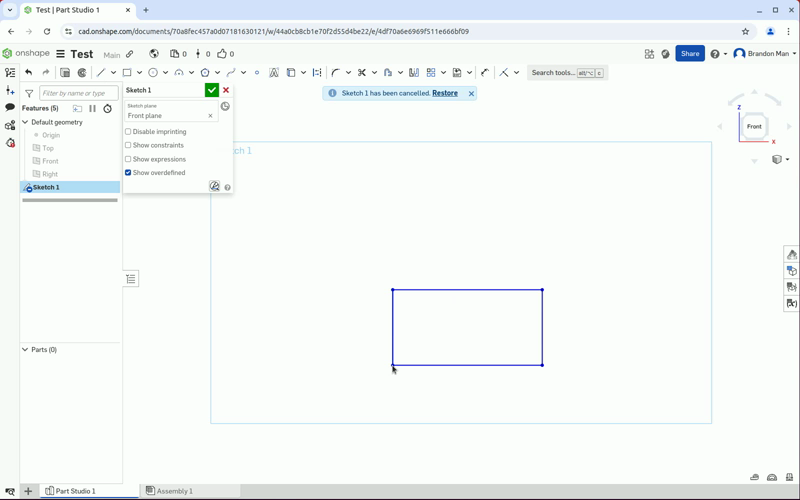
mouse_move(435, 356)
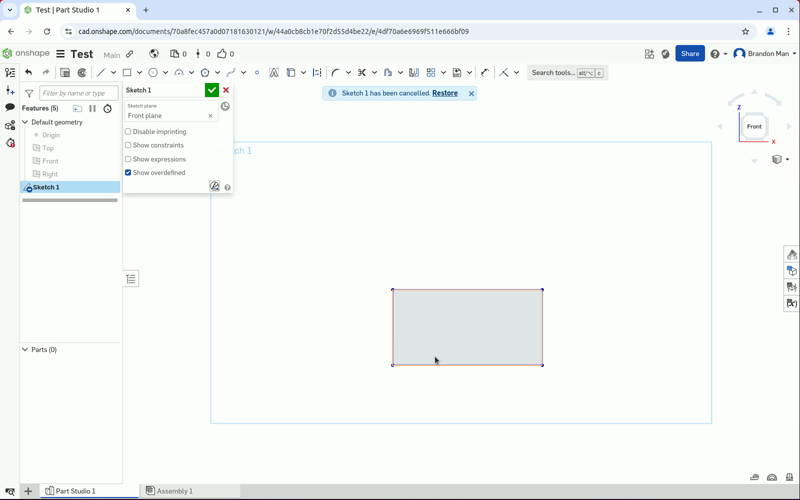
click(435, 356)
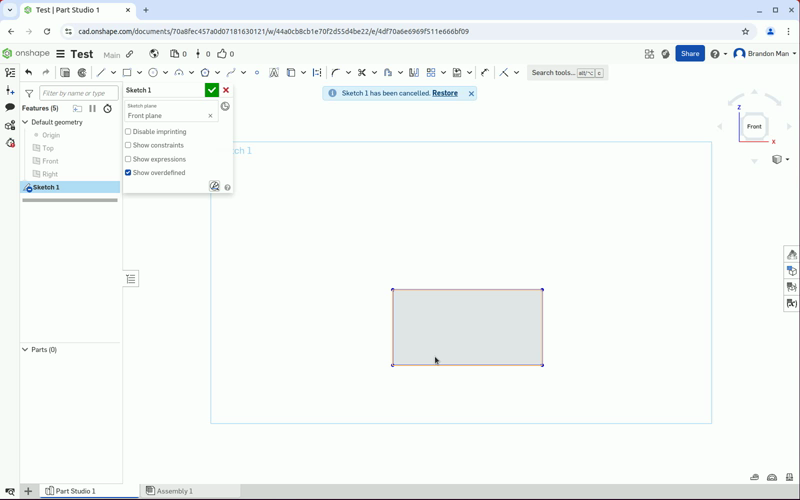
mouse_move(73, 352)
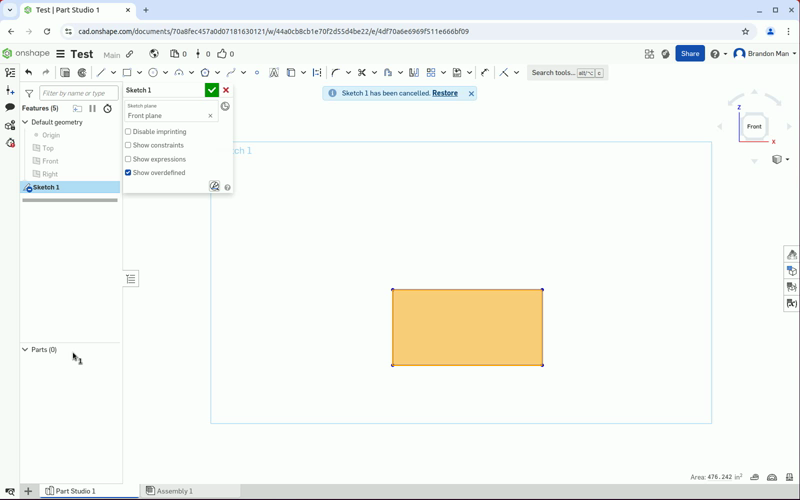
key(shift+y)
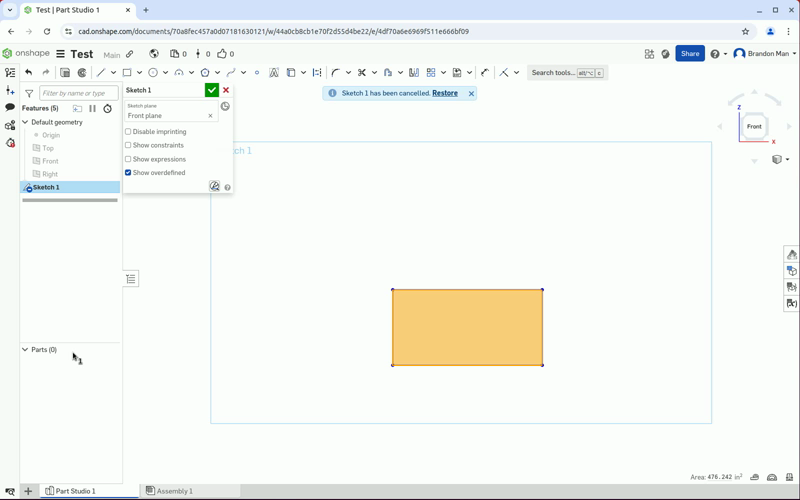
key(shift+e)
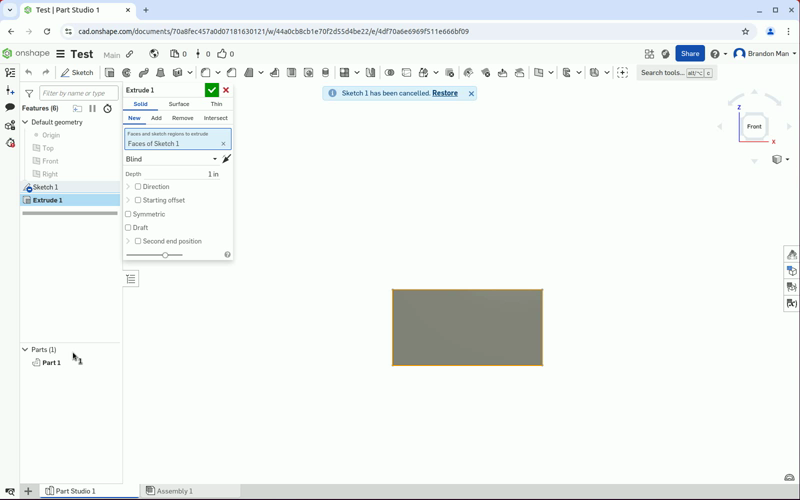
mouse_move(143, 106)
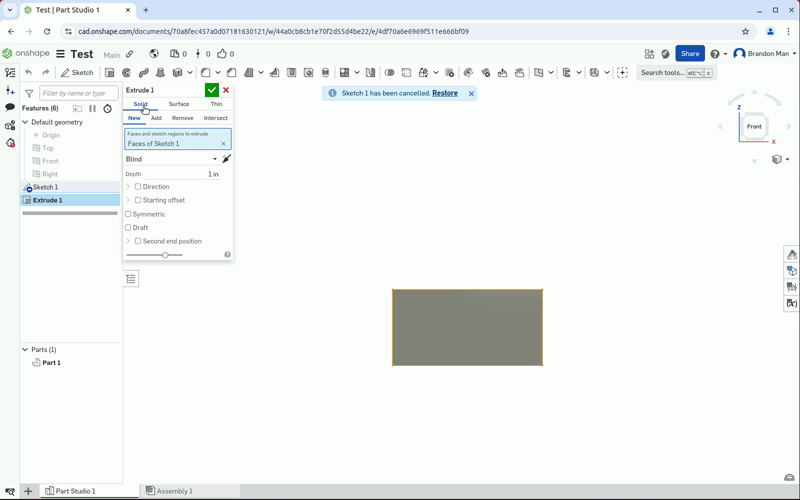
click(143, 106)
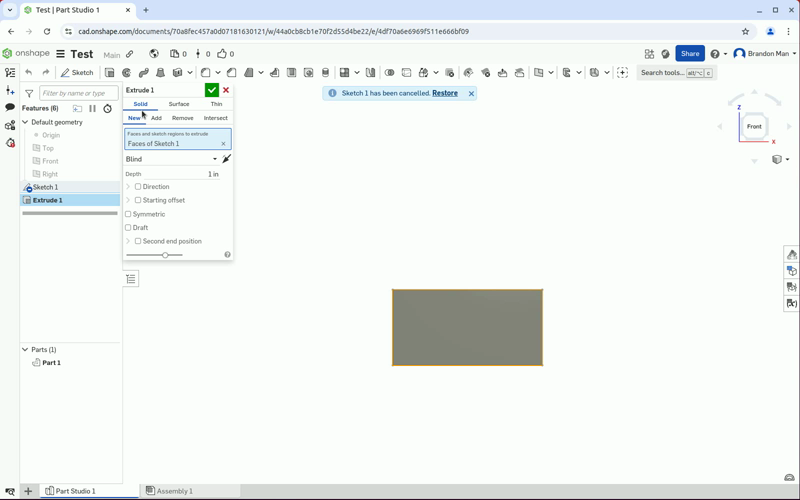
mouse_move(137, 120)
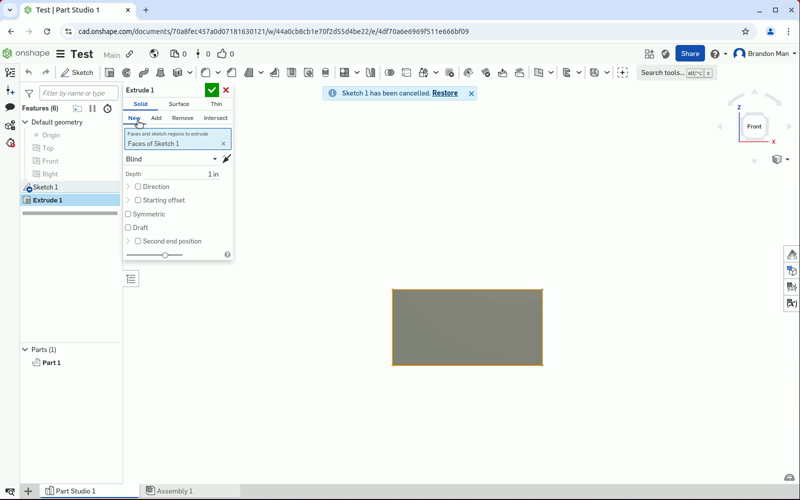
click(137, 120)
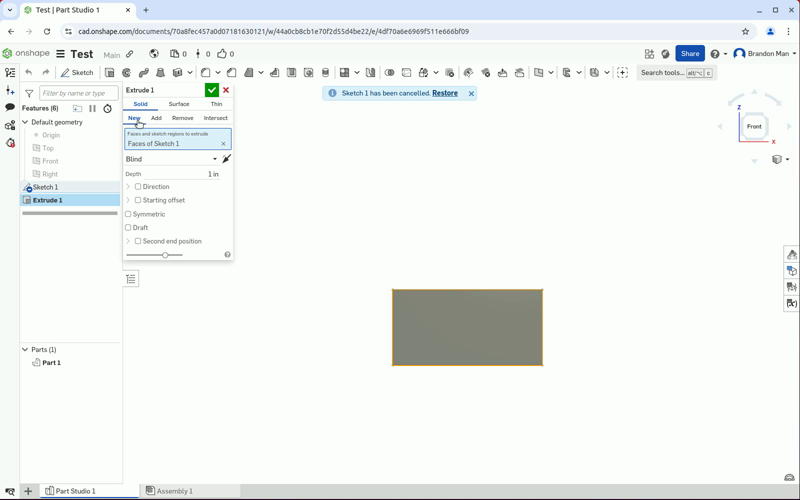
key(tab, 4)
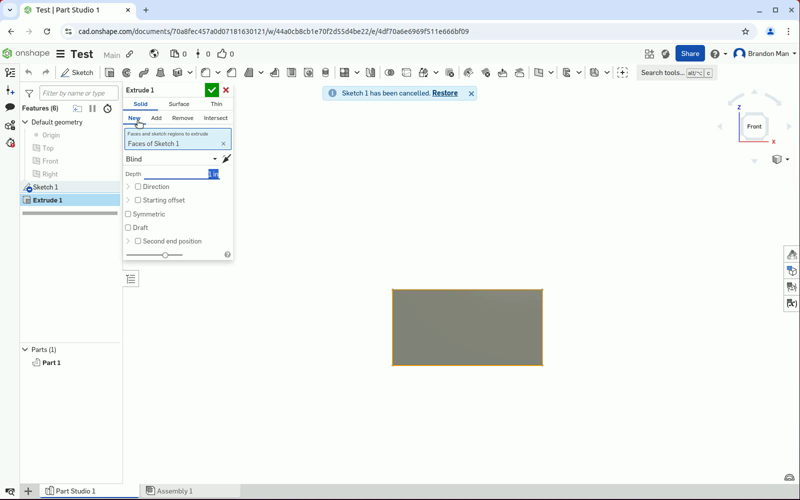
text(23.108)
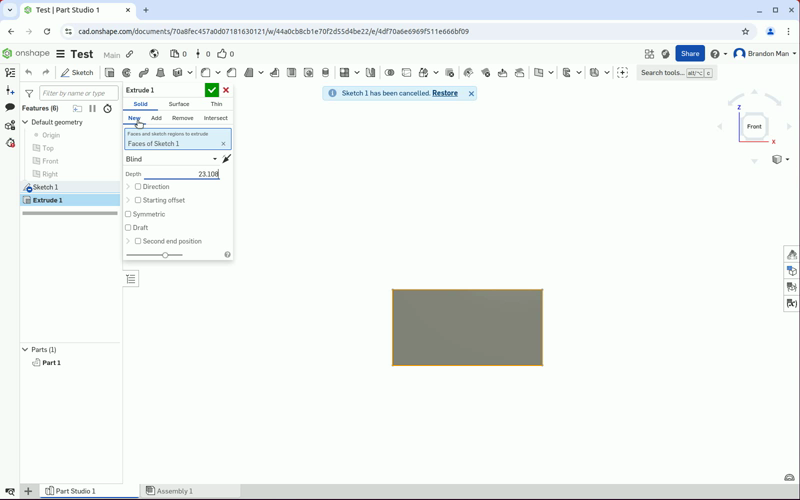
key(enter)
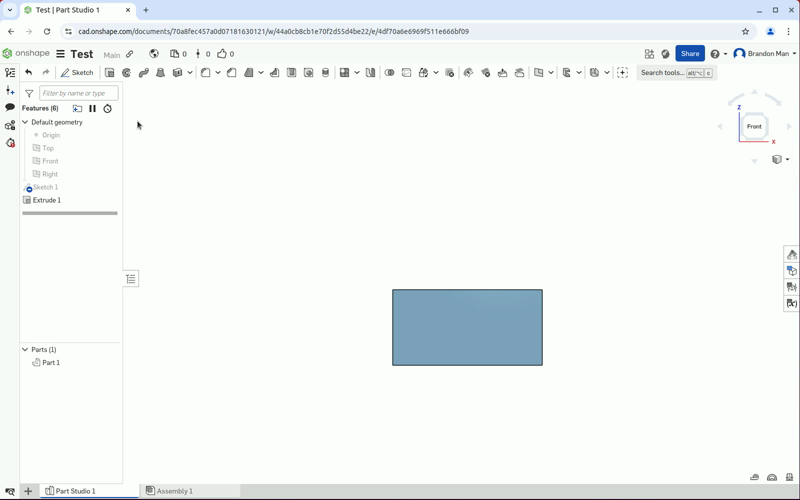
key(shift+h)
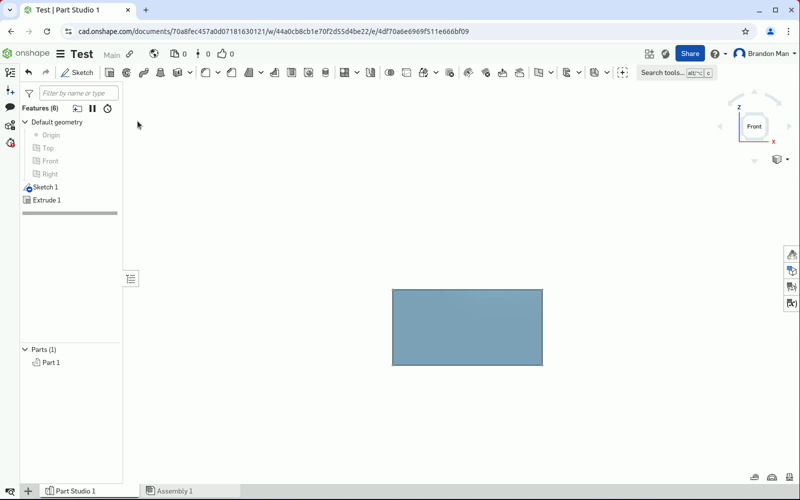
key(shift+h)
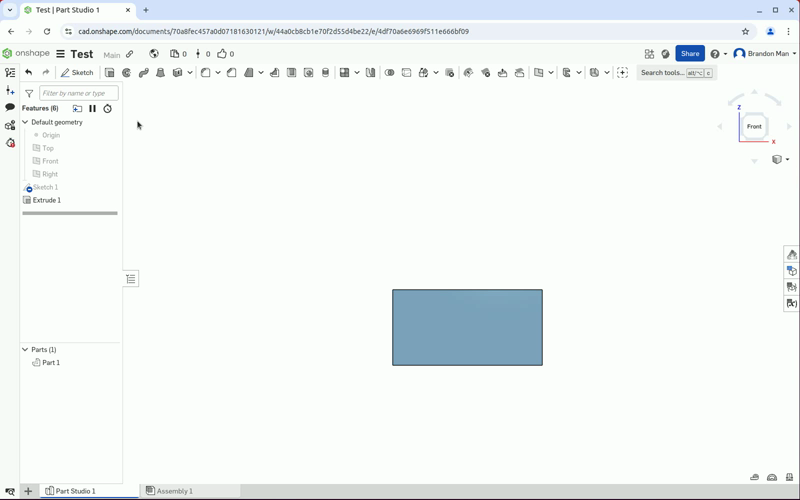
mouse_move(73, 189)
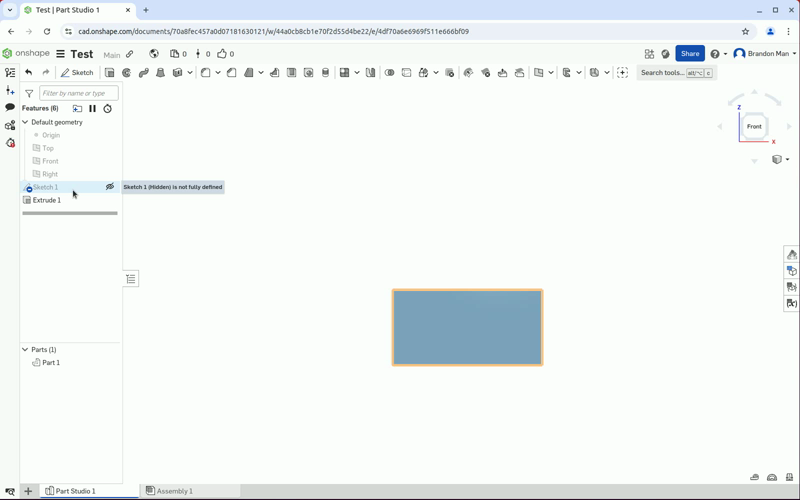
click(73, 189)
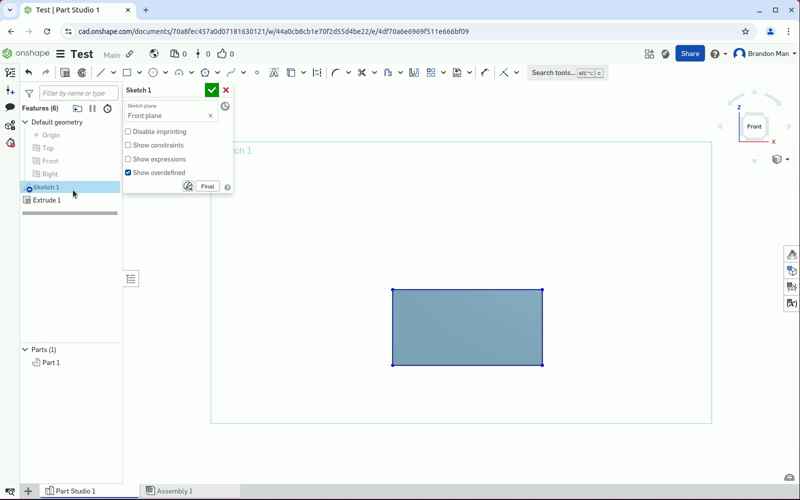
mouse_move(229, 92)
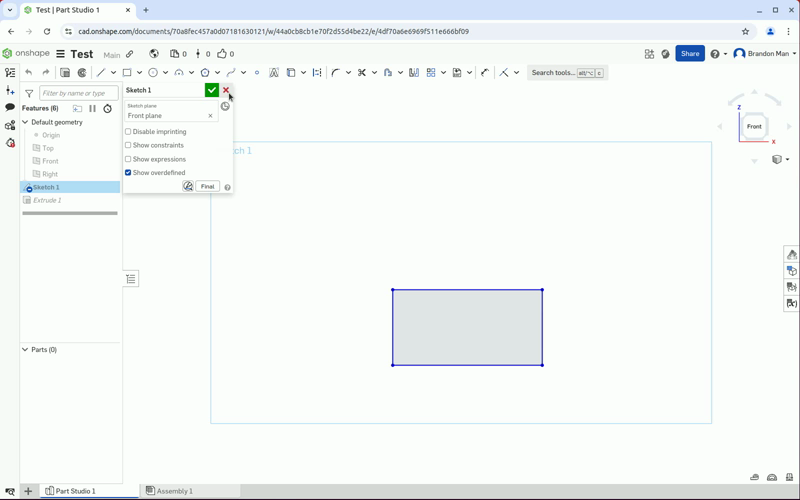
click(229, 92)
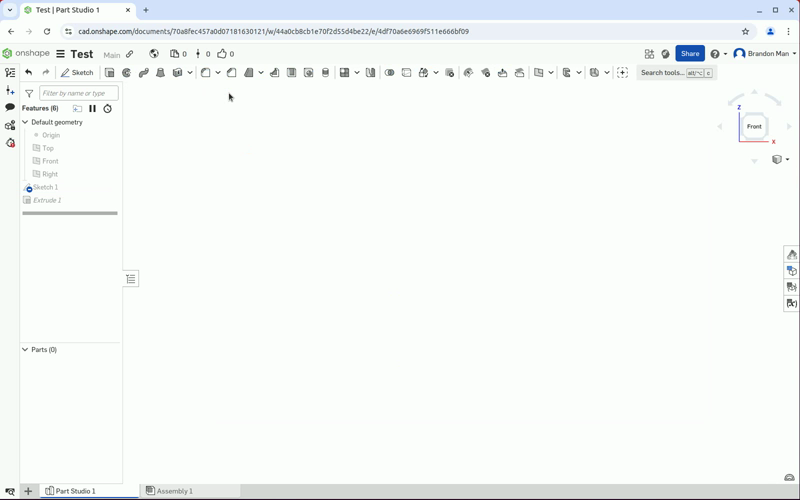
mouse_move(73, 352)
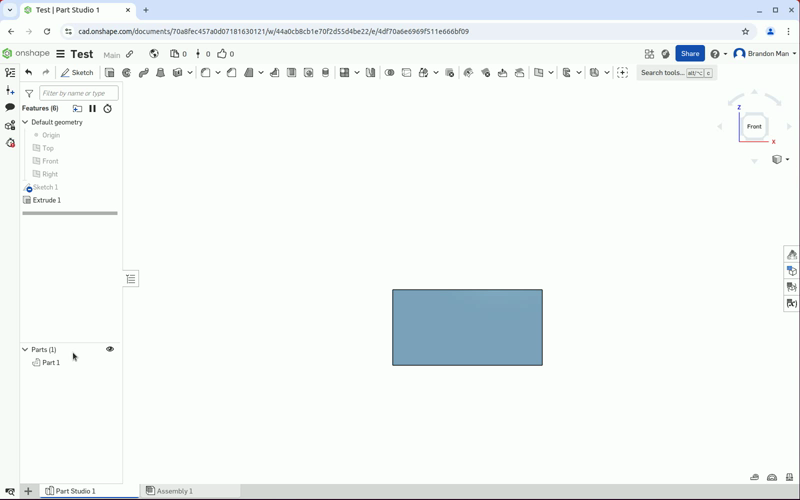
key(y)
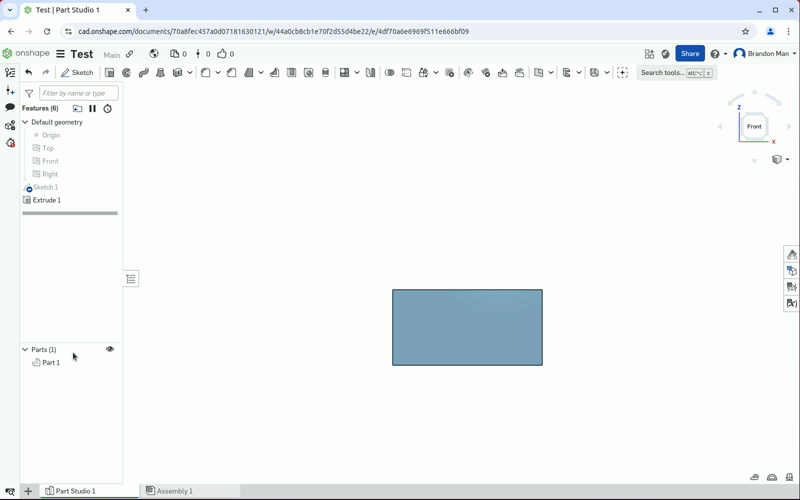
key(shift+p)
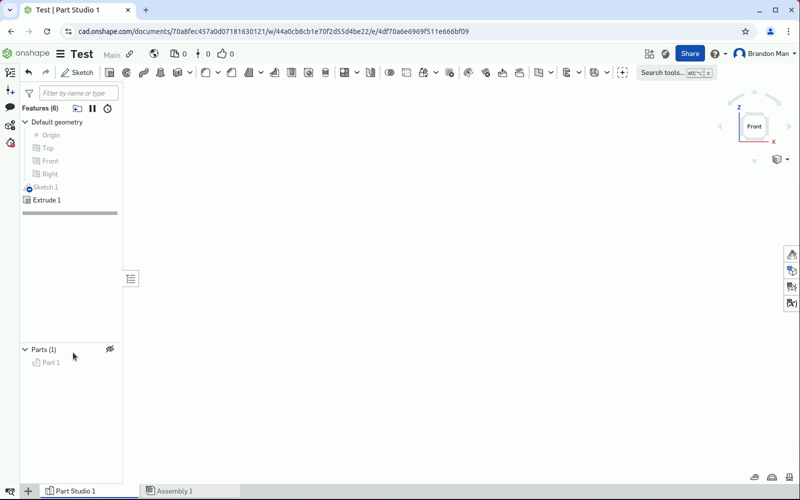
key(space)
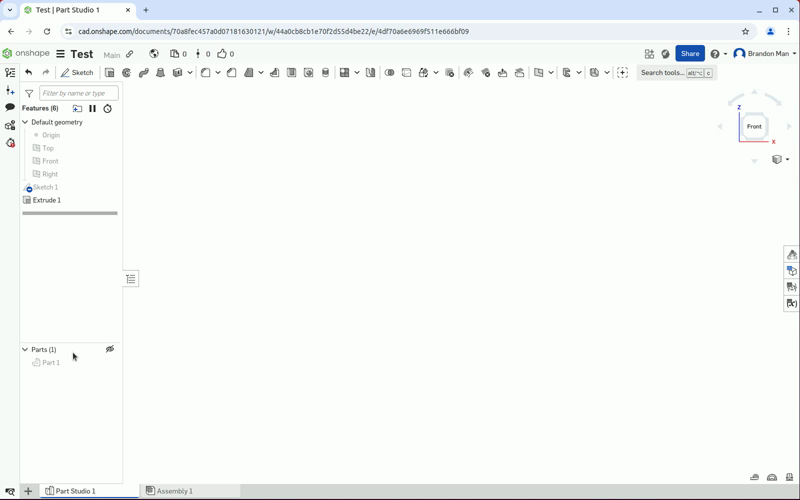
key_down(shift)
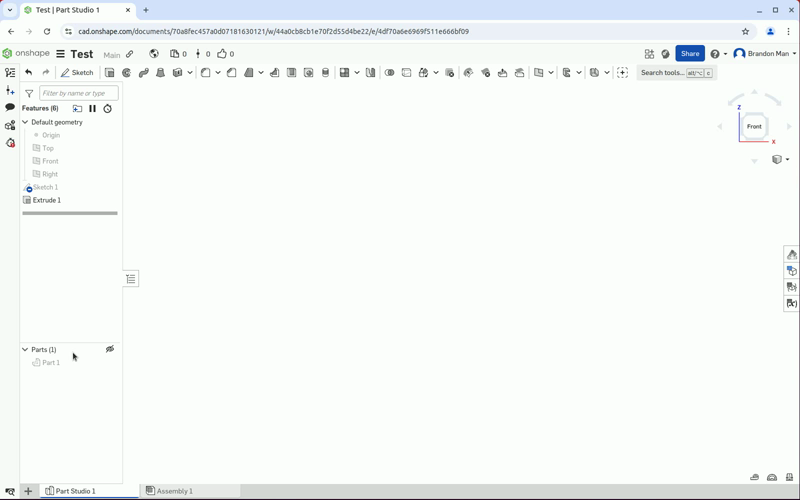
key(down)
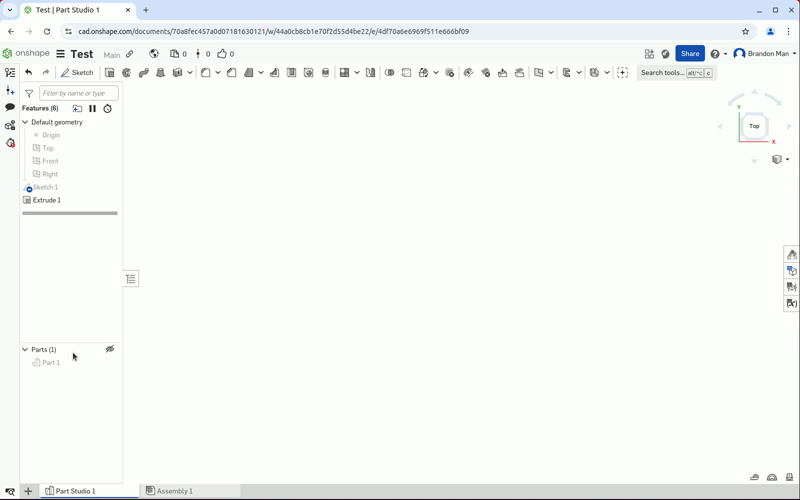
key_up(shift)
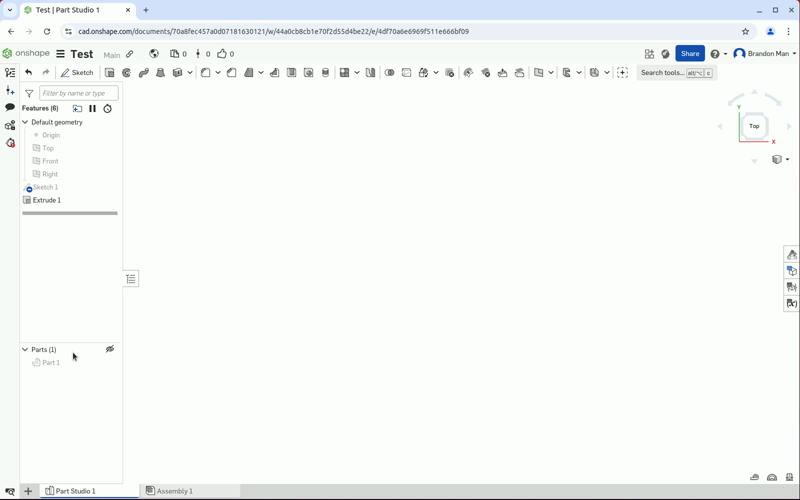
mouse_move(73, 352)
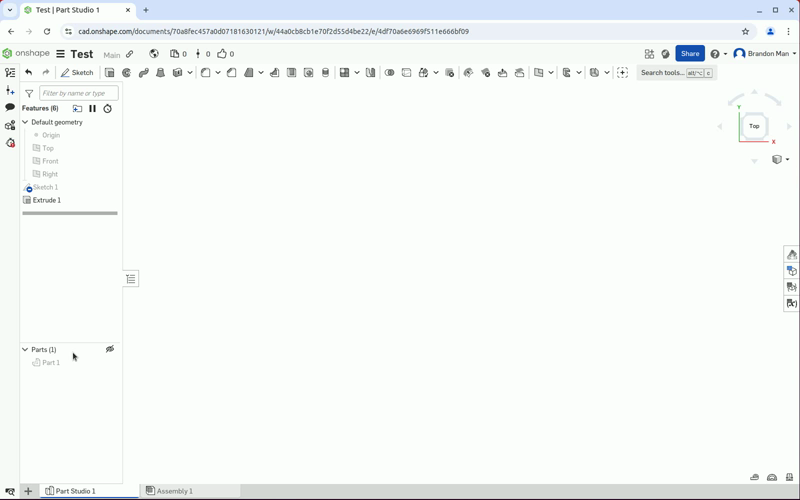
key(shift+y)
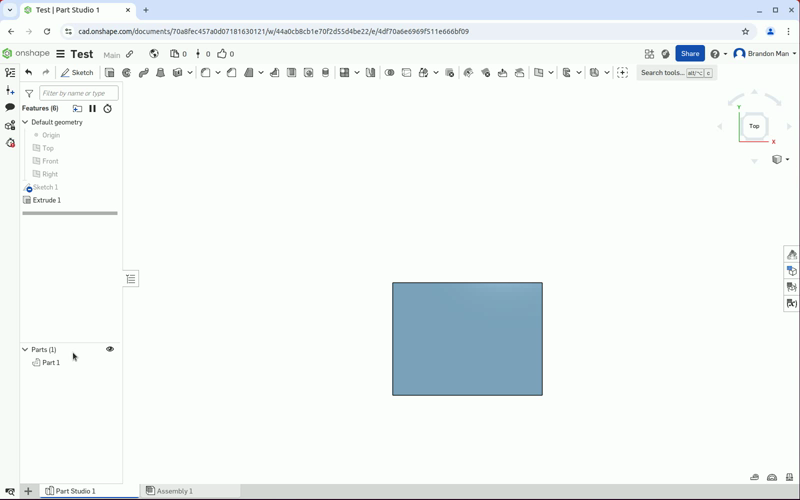
mouse_move(541, 75)
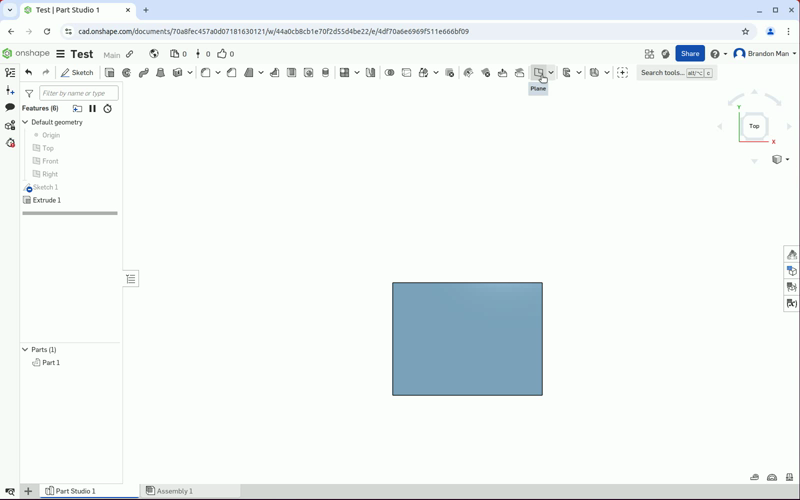
click(541, 75)
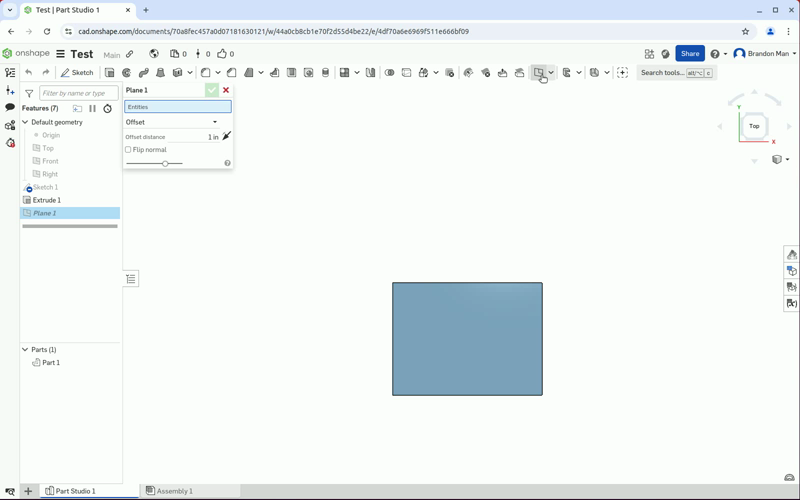
mouse_move(73, 150)
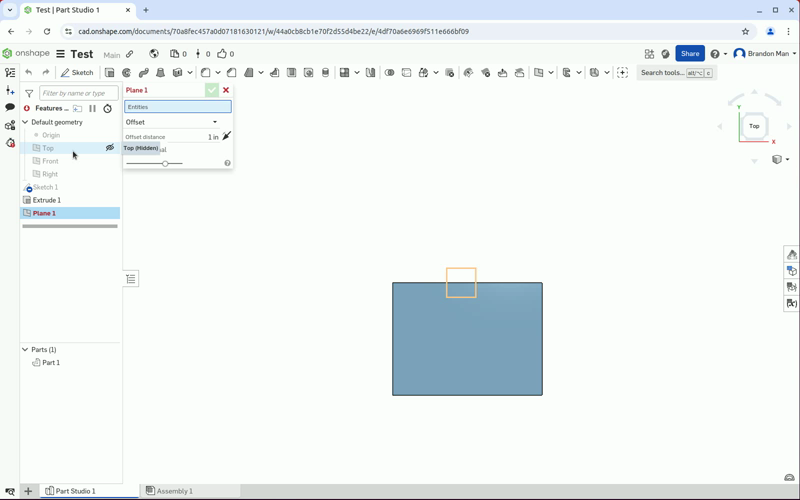
click(73, 150)
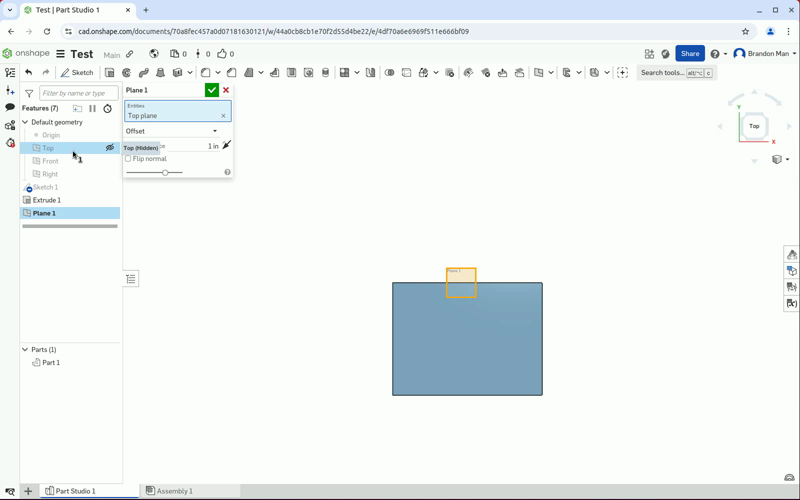
key(tab, 2)
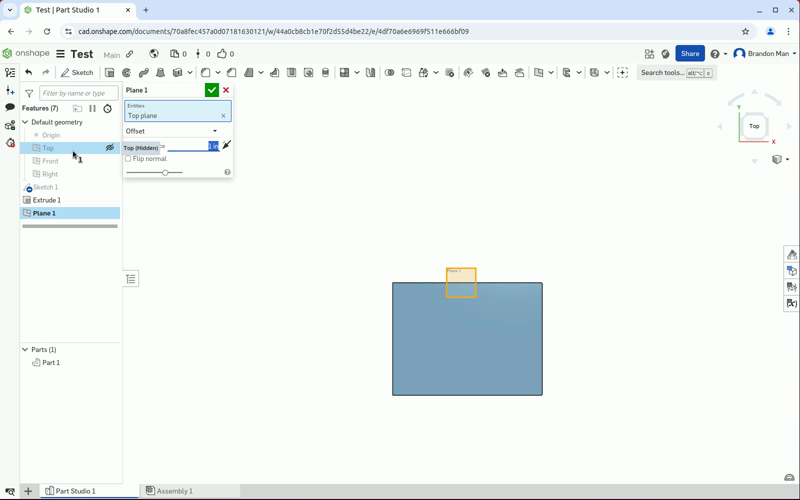
text(1.448)
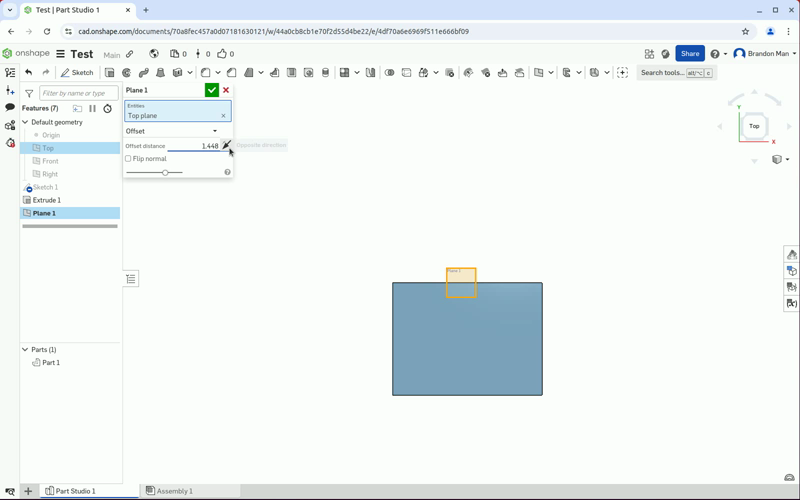
mouse_move(229, 147)
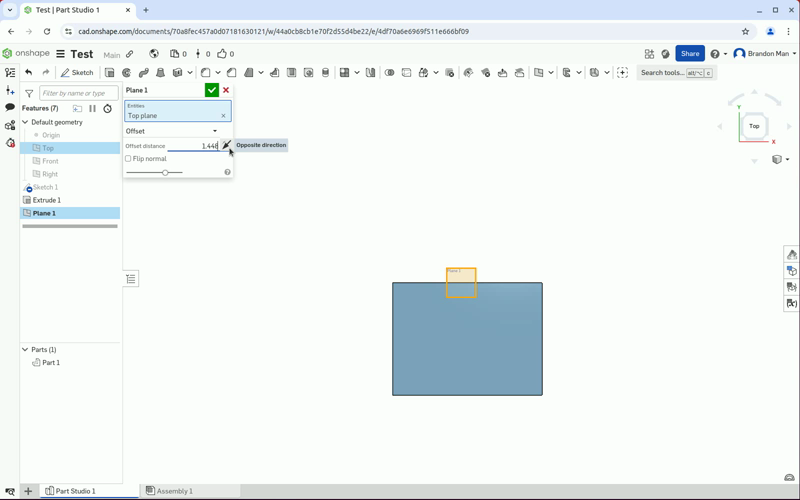
click(229, 147)
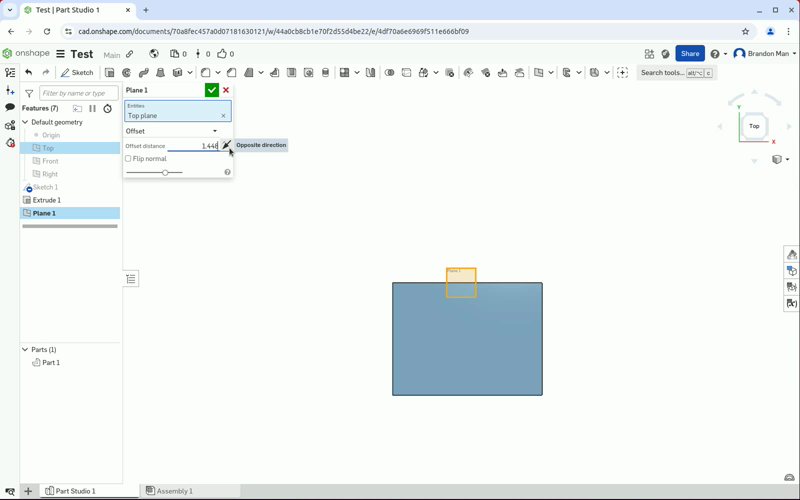
key(enter, 2)
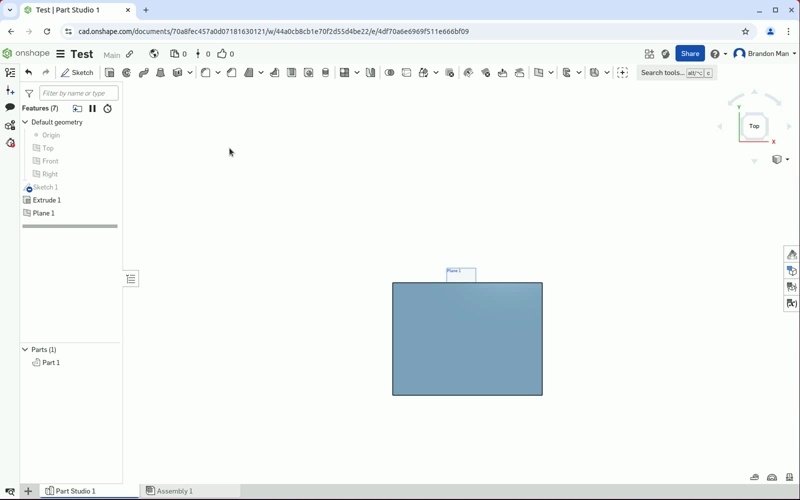
key(shift+s)
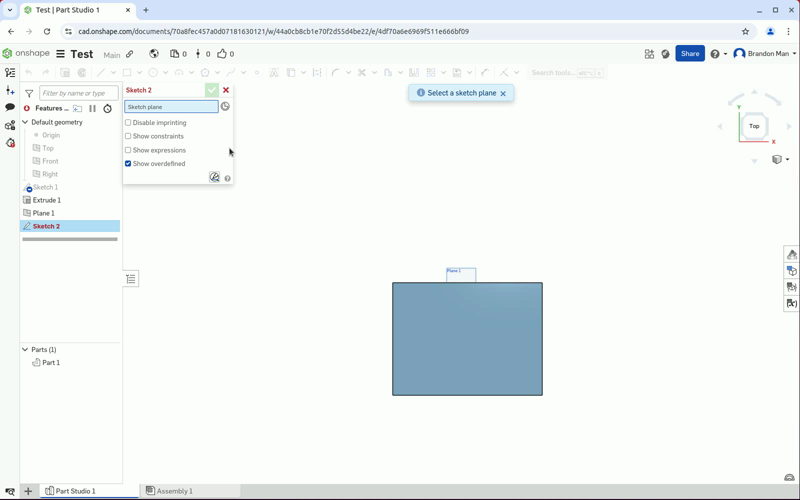
mouse_move(73, 215)
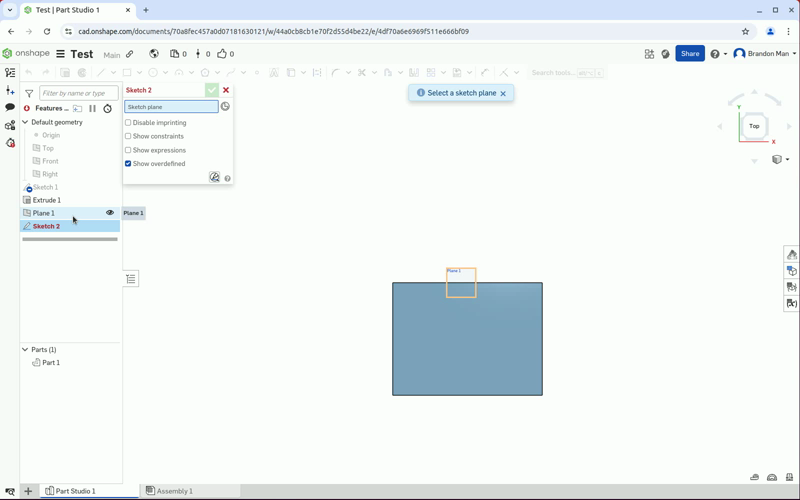
click(73, 215)
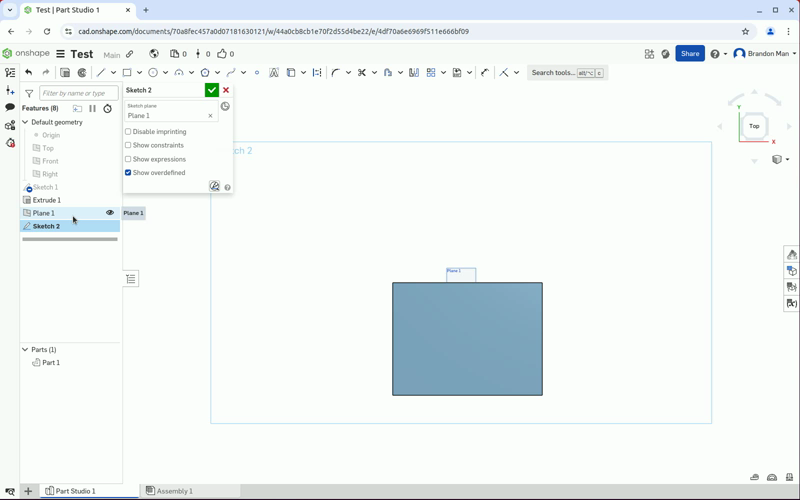
mouse_move(73, 352)
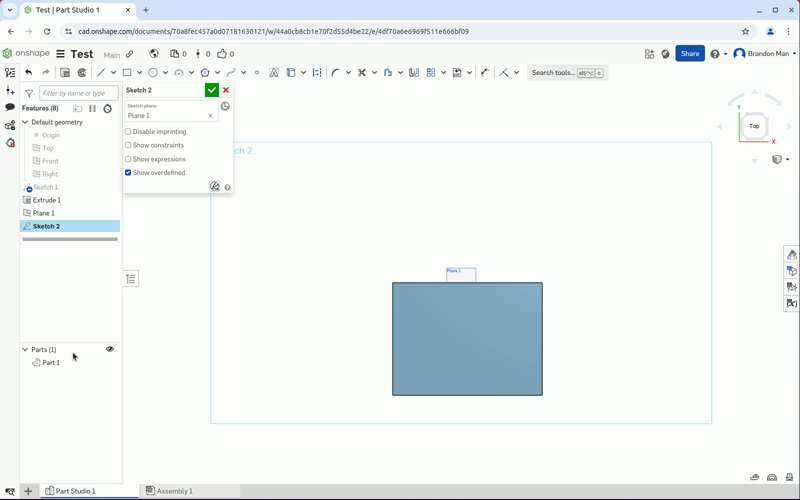
key(y)
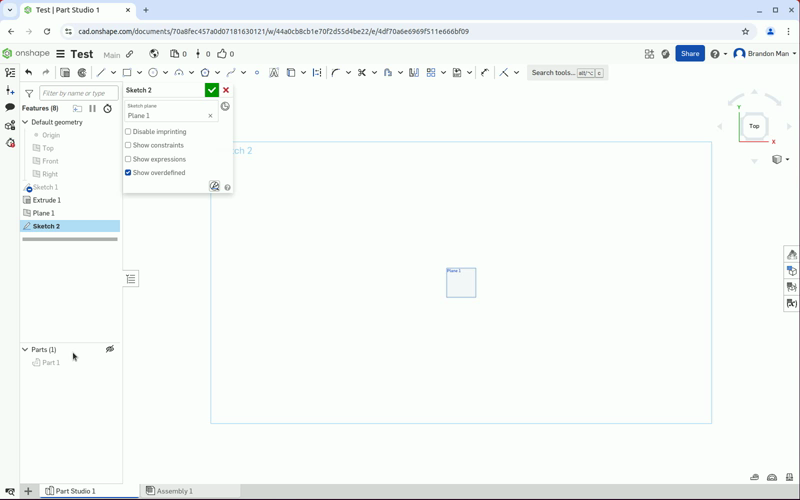
key(l)
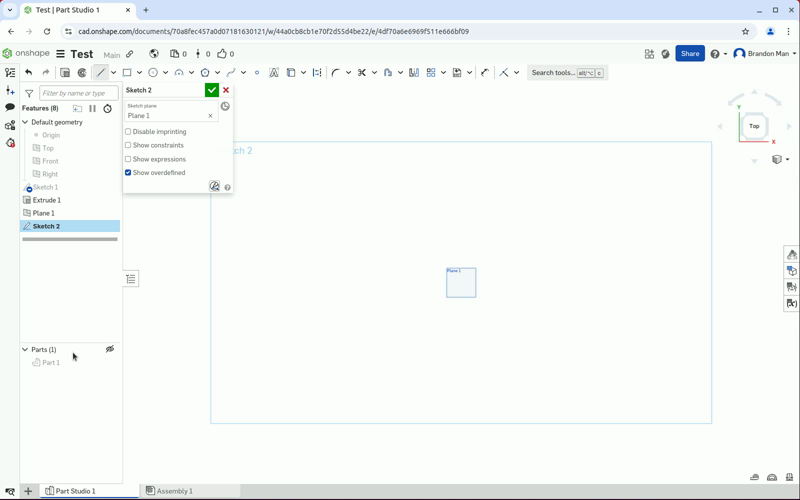
key_down(shift)
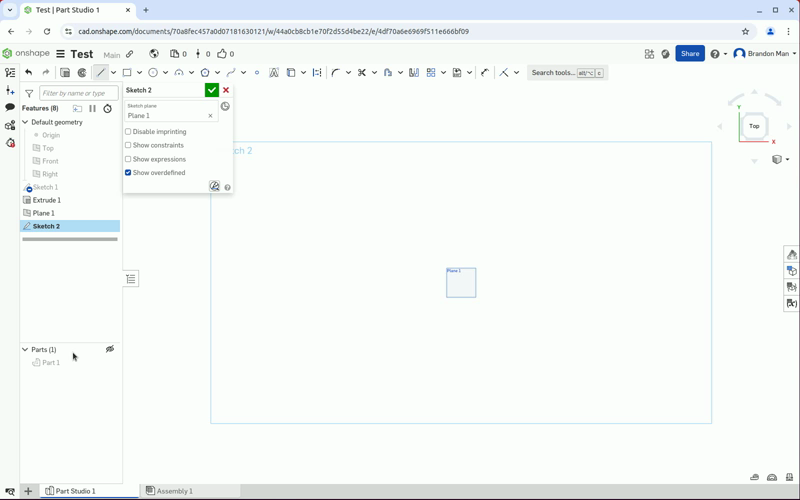
mouse_move(505, 395)
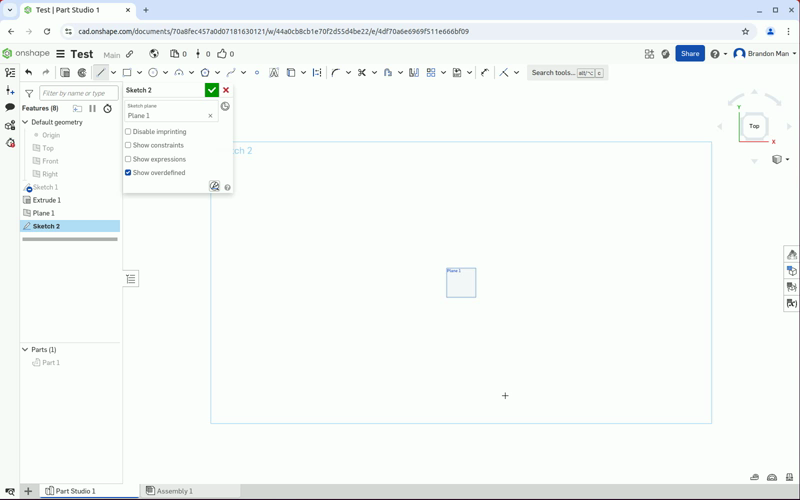
click(505, 395)
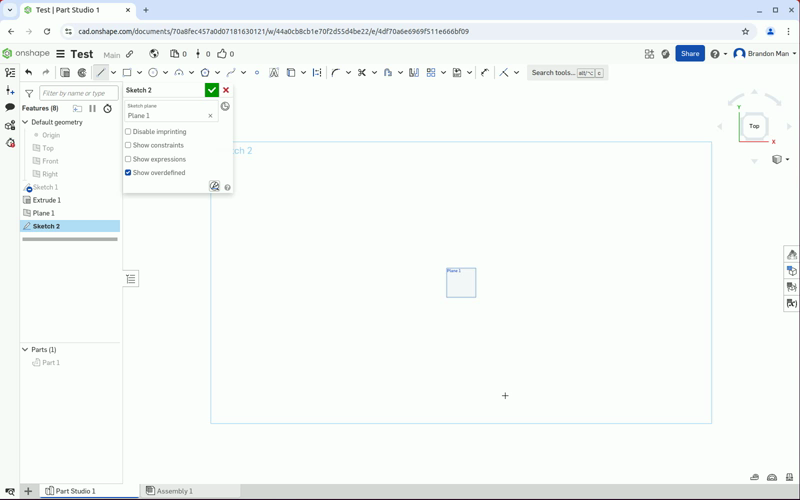
key_up(shift)
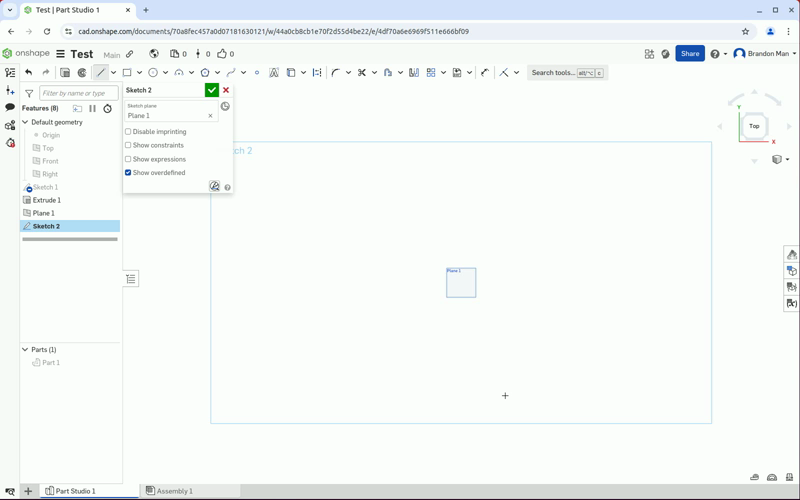
key_down(shift)
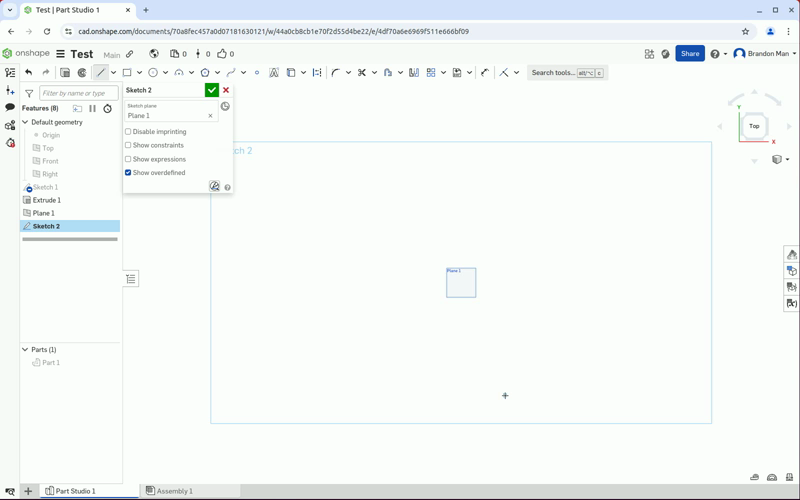
mouse_move(535, 395)
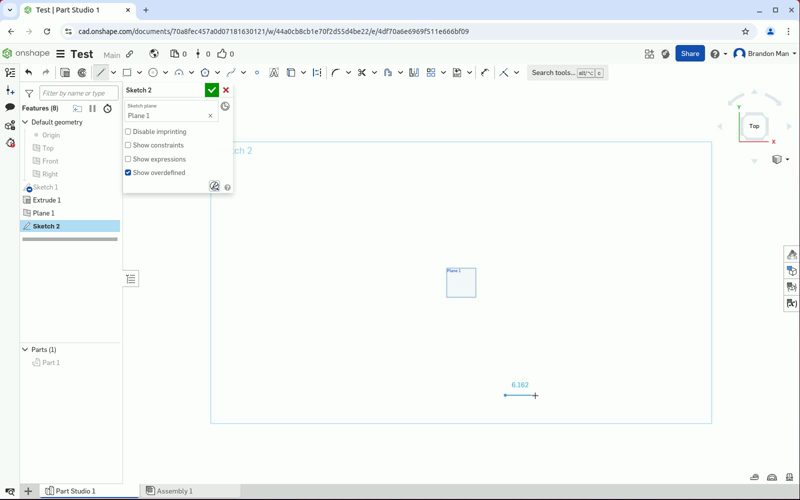
mouse_move(543, 395)
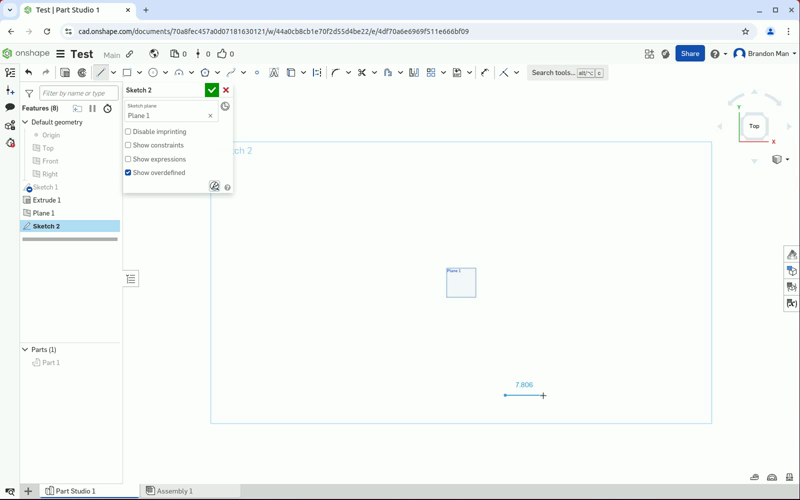
click(543, 395)
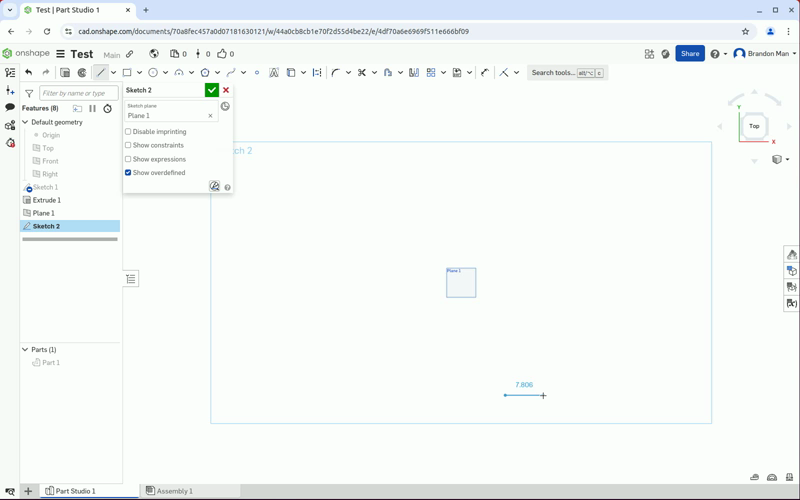
key_up(shift)
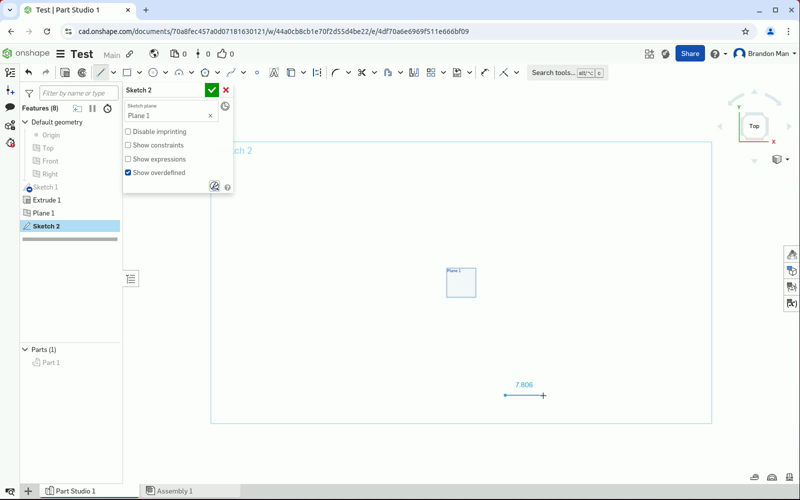
key_down(shift)
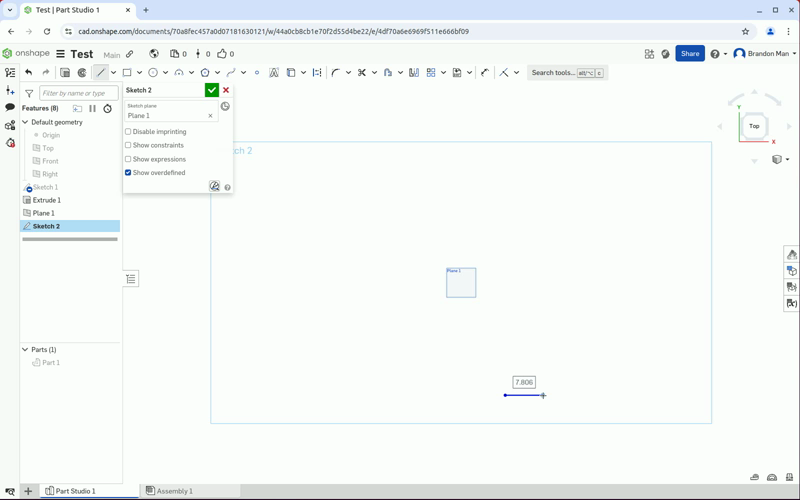
mouse_move(573, 395)
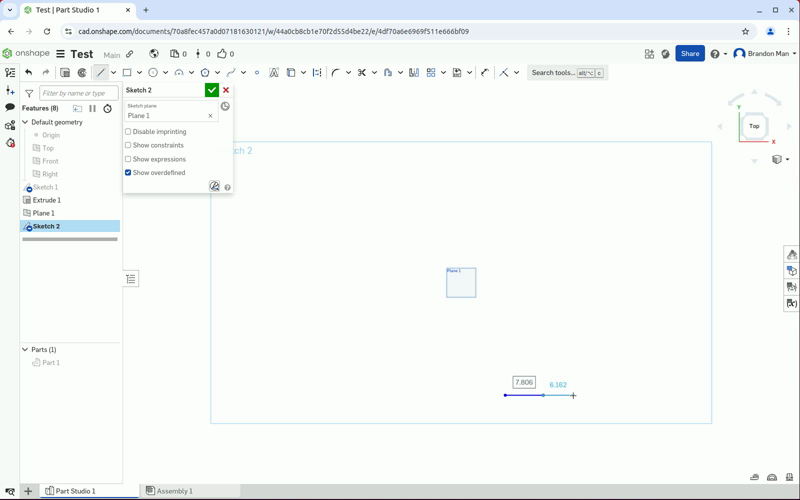
mouse_move(543, 338)
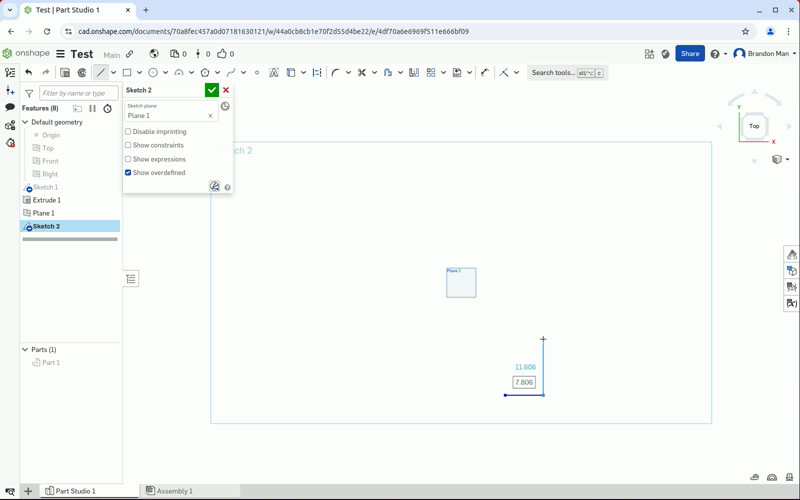
click(543, 338)
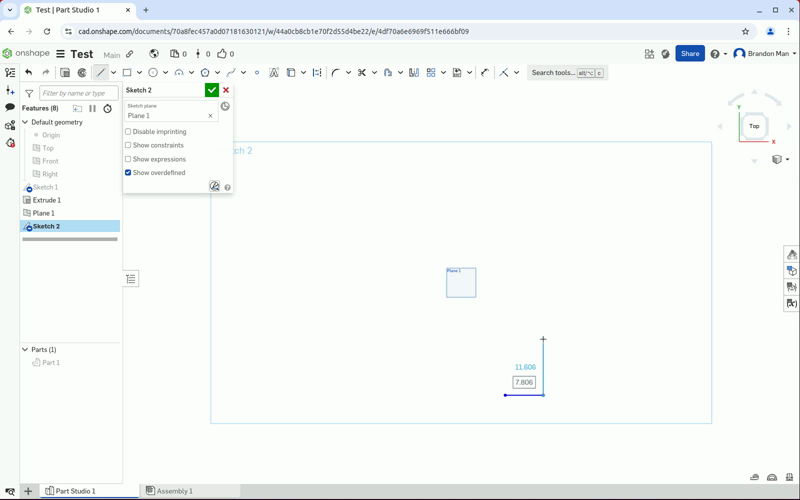
key_up(shift)
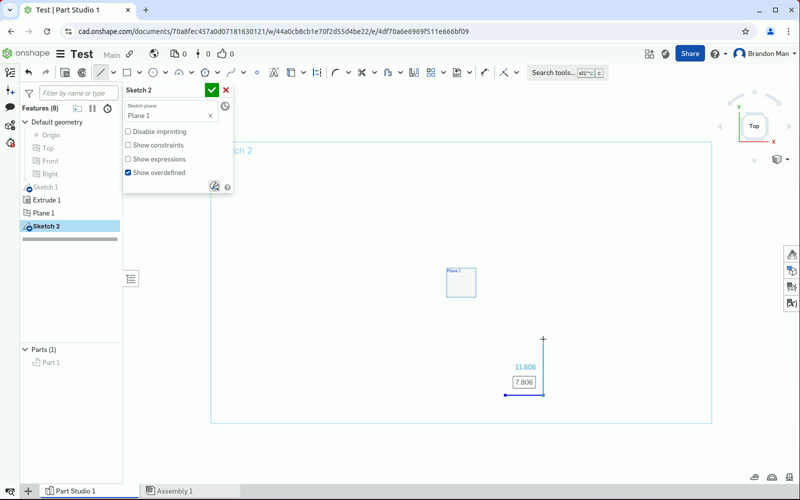
key_down(shift)
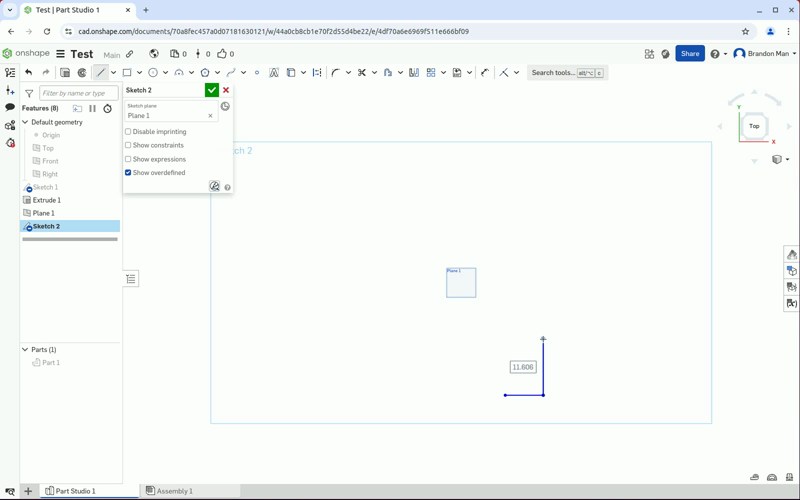
mouse_move(505, 395)
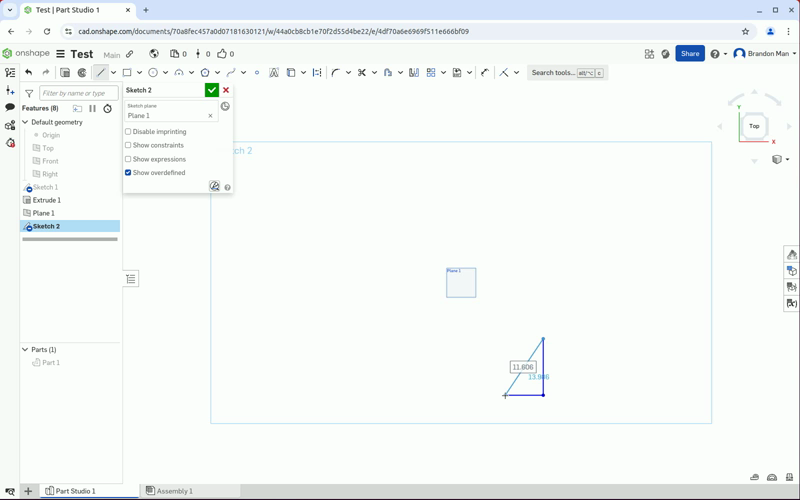
key_up(shift)
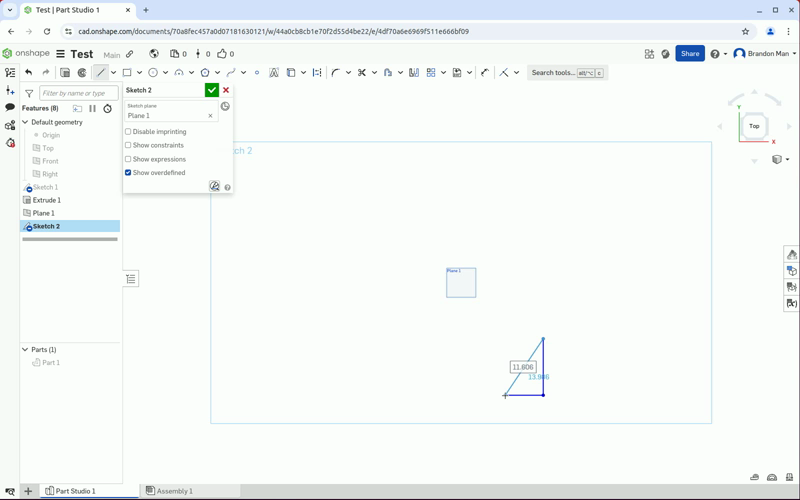
click(505, 395)
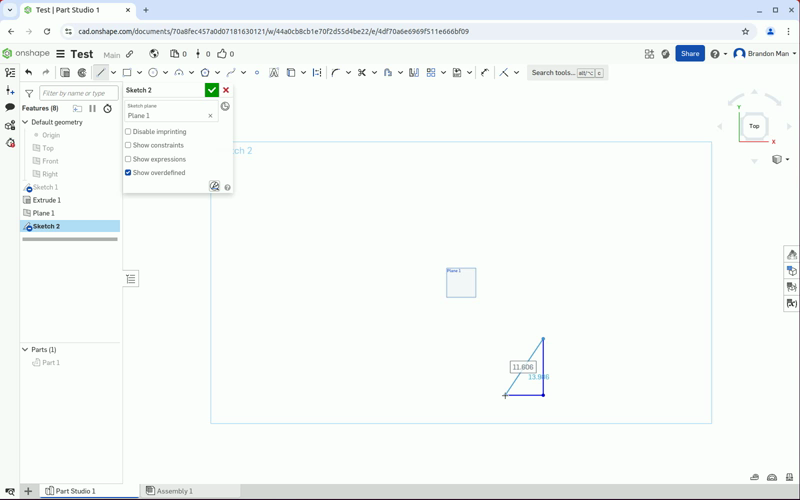
key(esc)
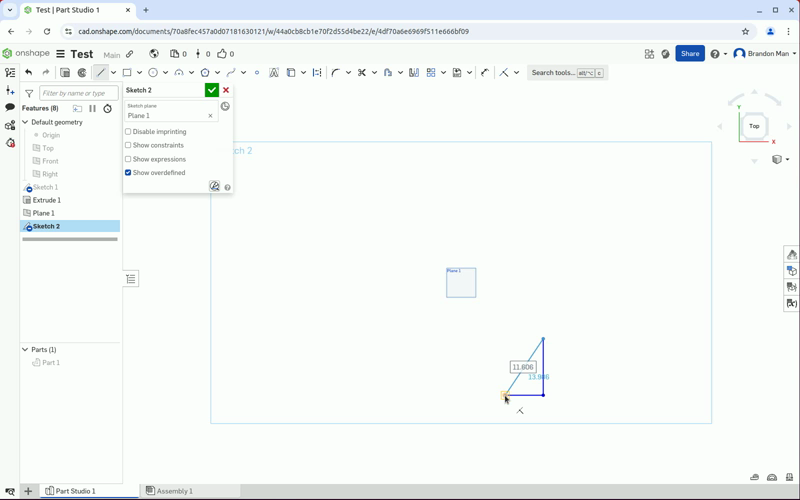
mouse_move(532, 362)
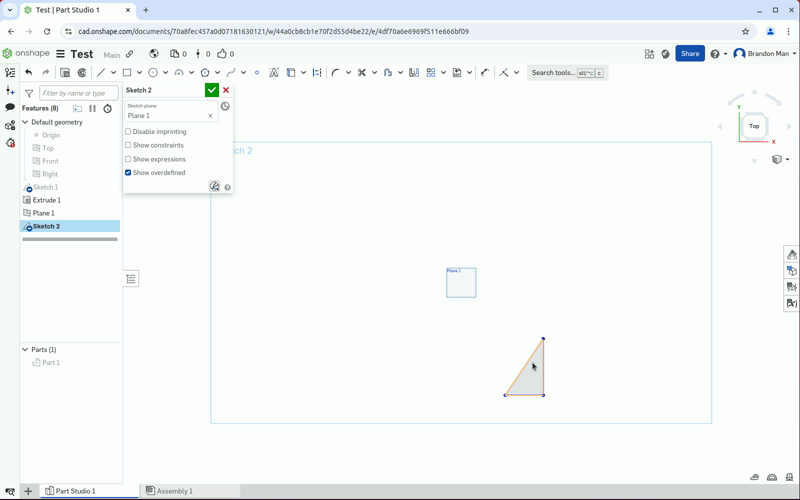
scroll(6)
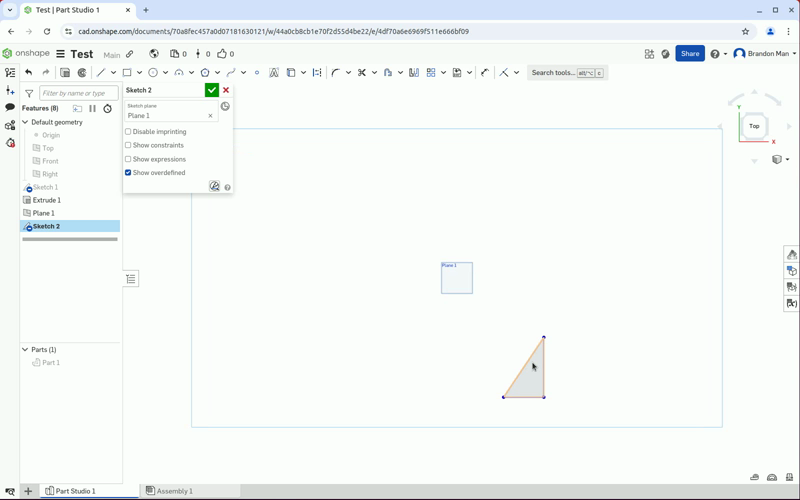
scroll(6)
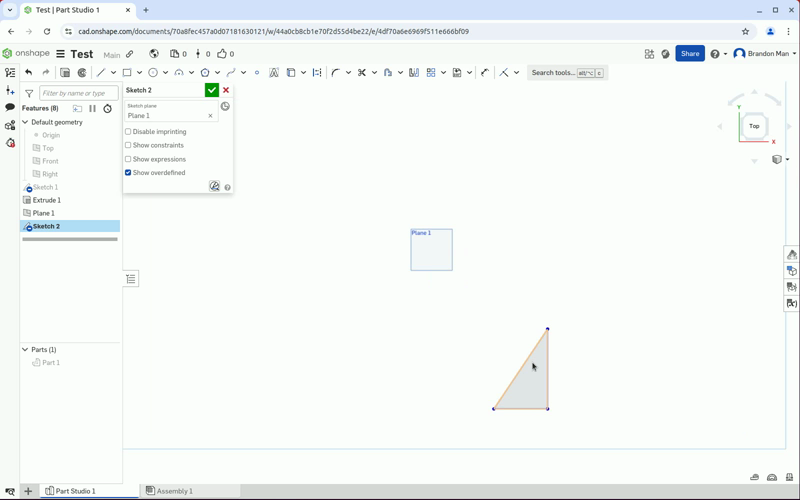
scroll(6)
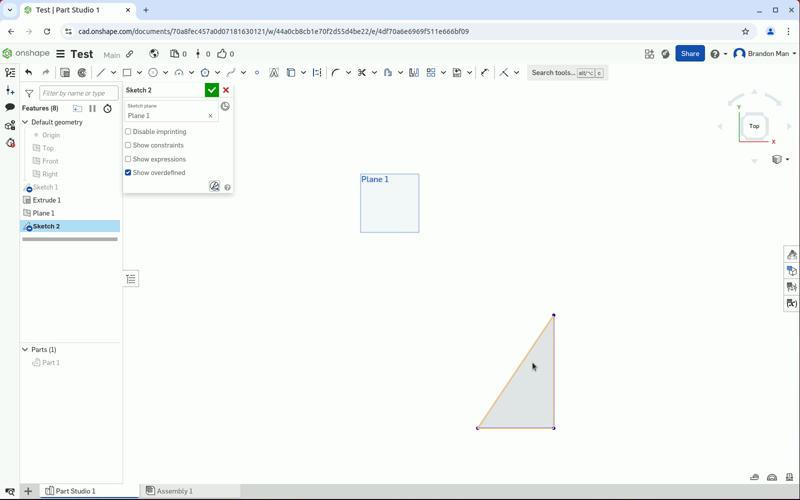
scroll(6)
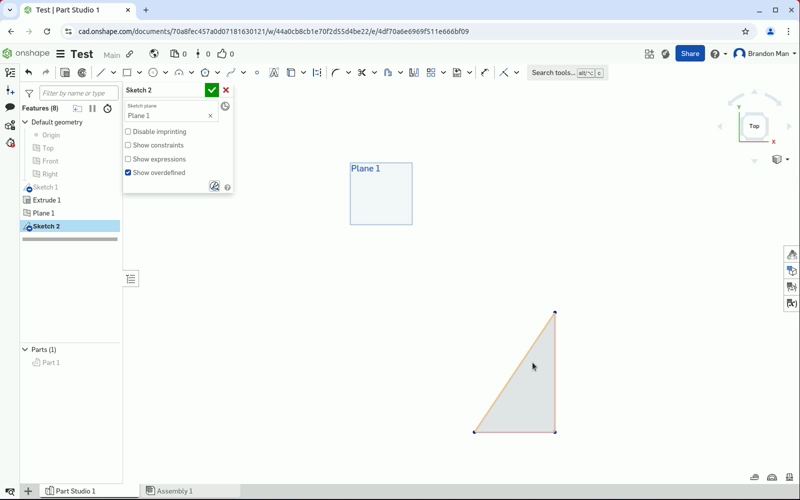
scroll(6)
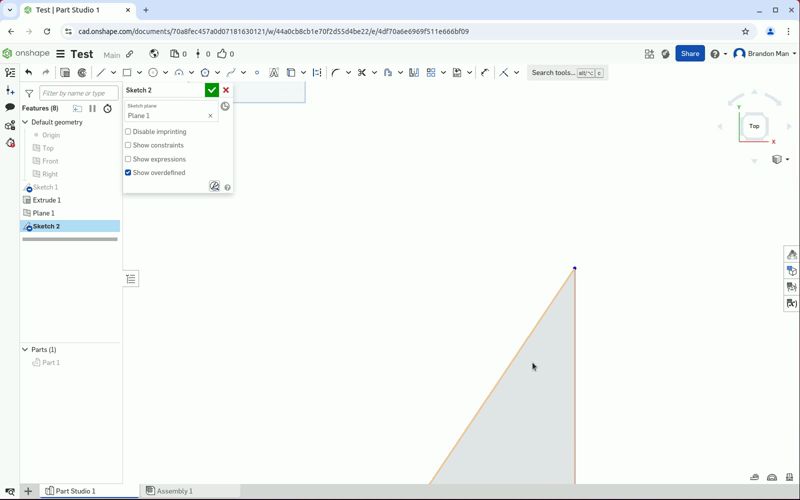
scroll(6)
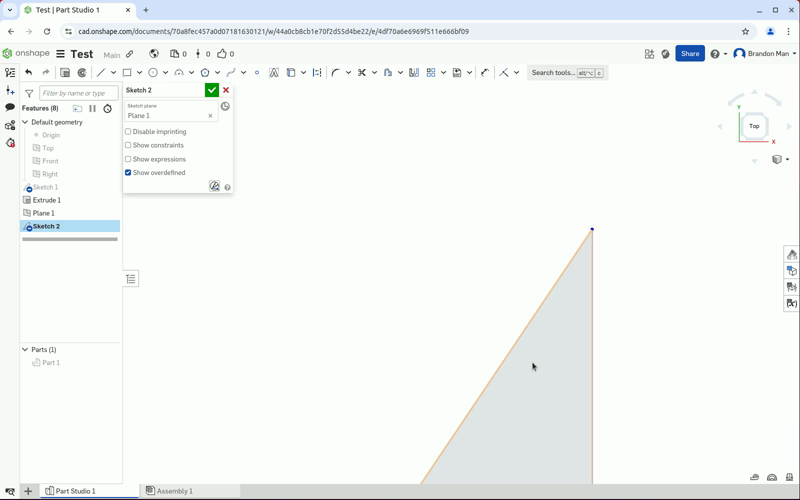
scroll(6)
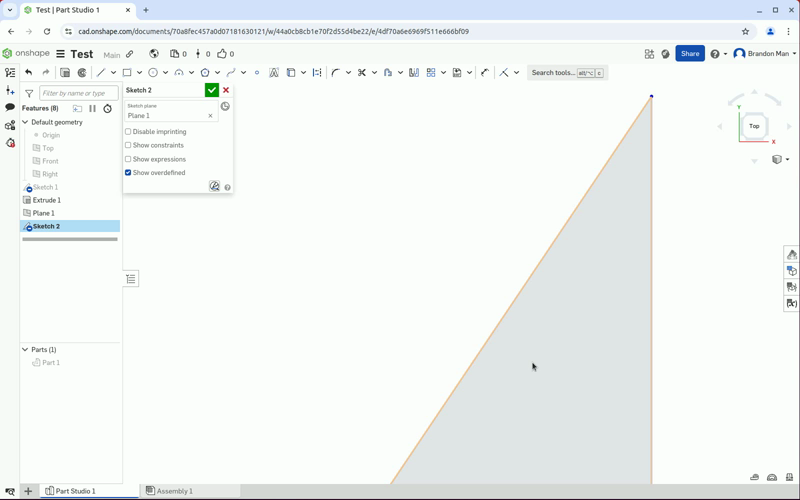
click(532, 362)
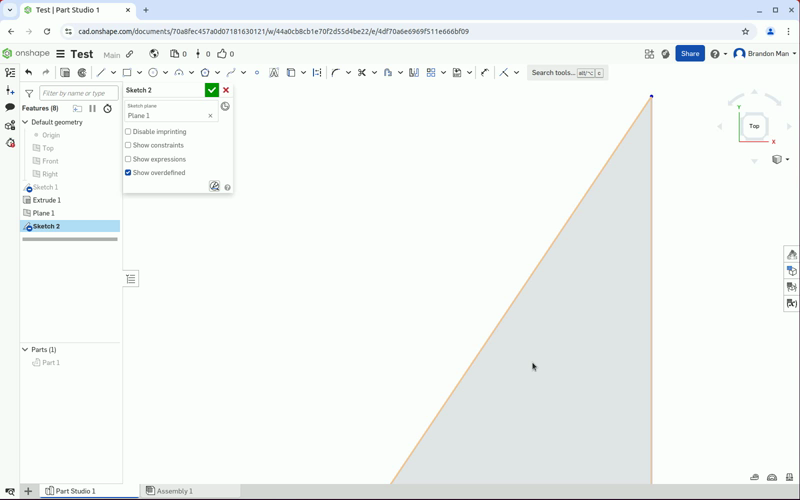
scroll(-6)
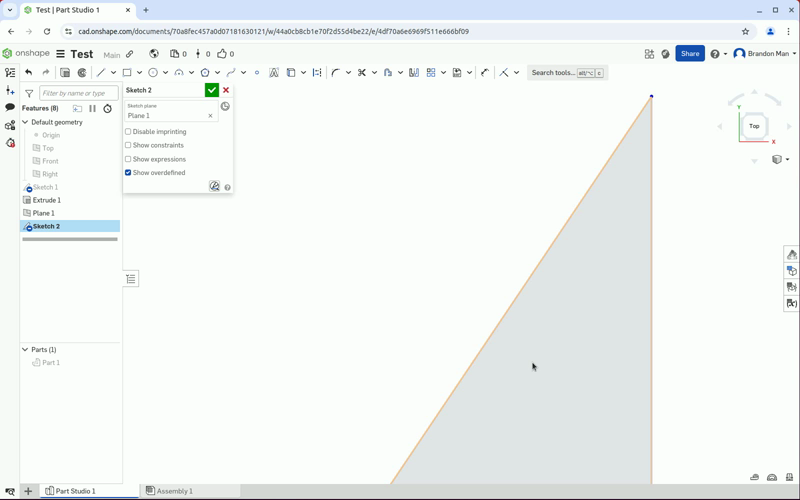
scroll(-6)
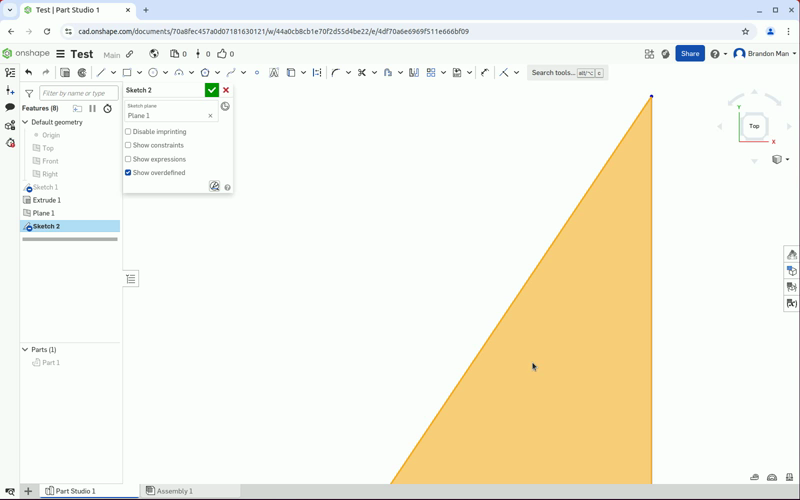
scroll(-6)
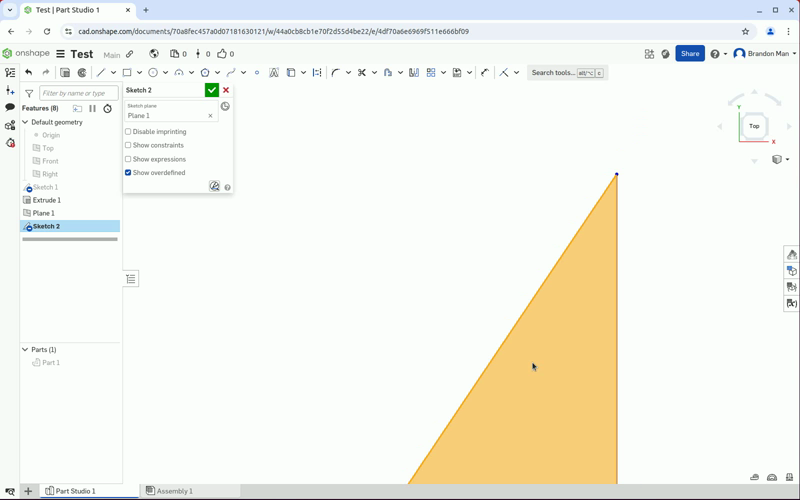
scroll(-6)
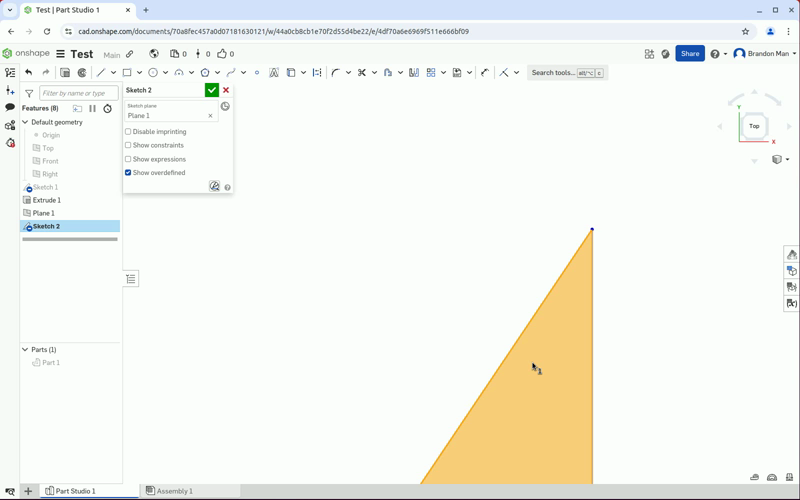
scroll(-6)
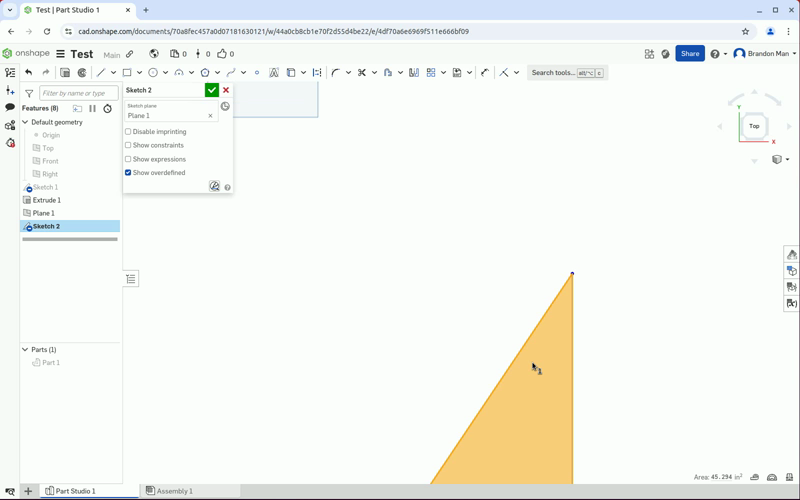
scroll(-6)
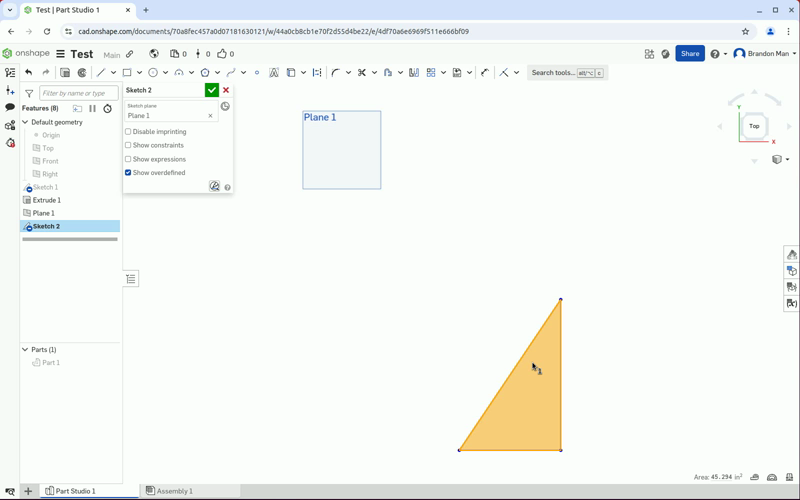
scroll(-6)
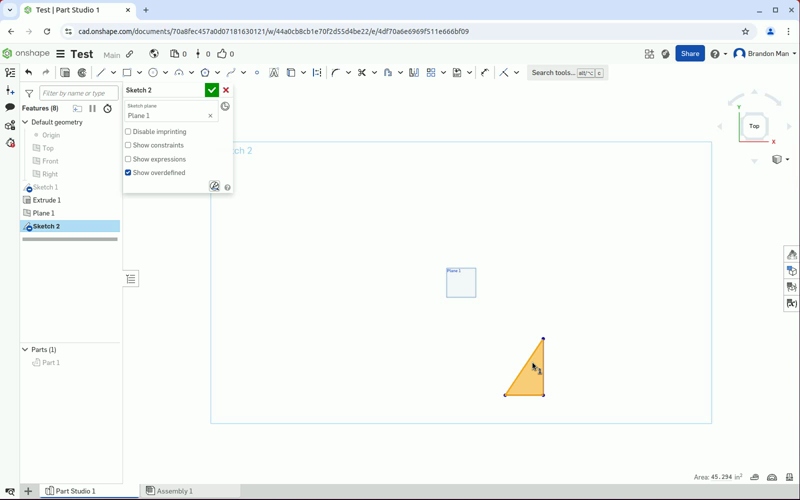
mouse_move(73, 352)
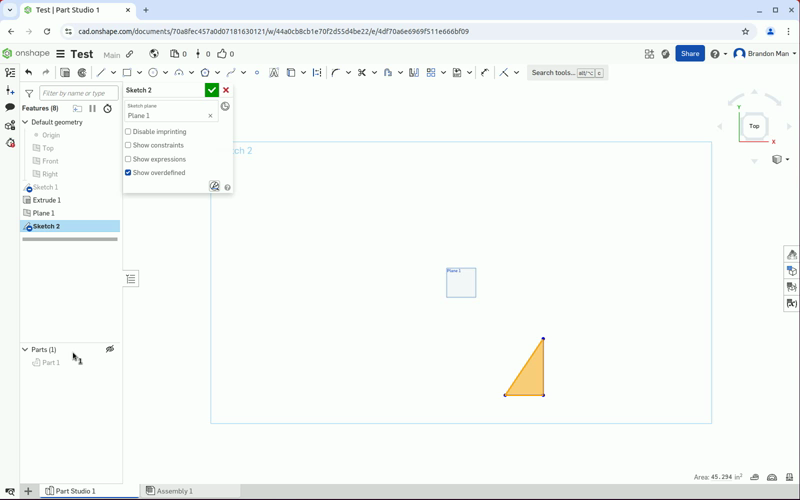
key(shift+y)
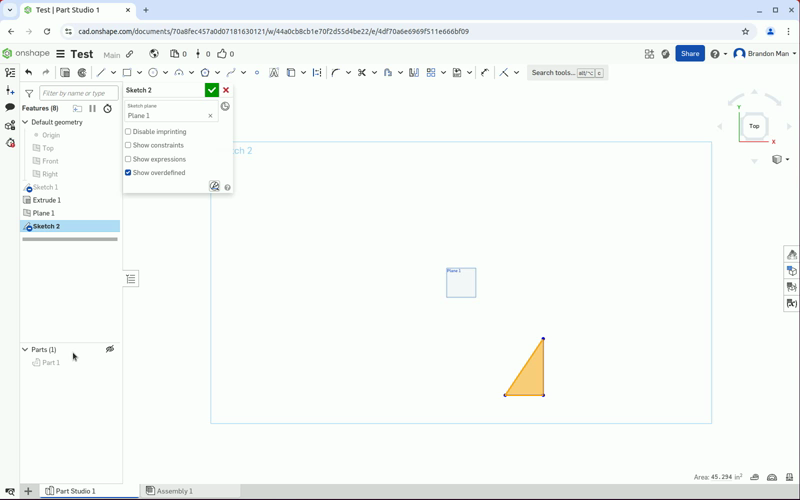
key(shift+e)
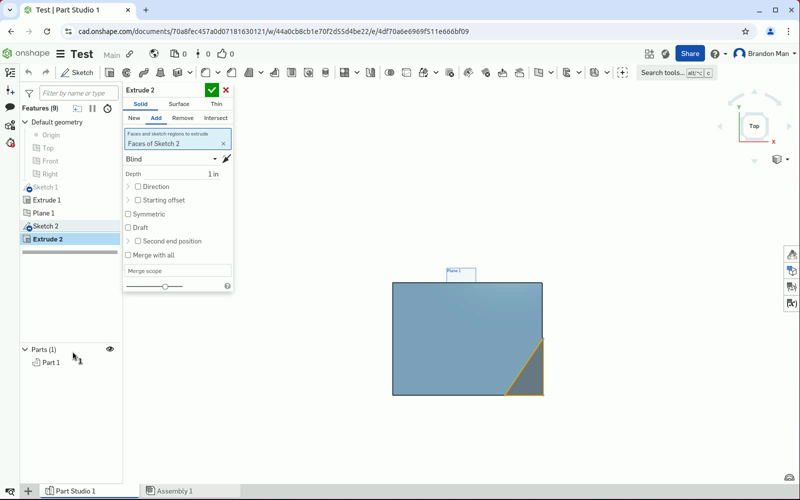
mouse_move(143, 106)
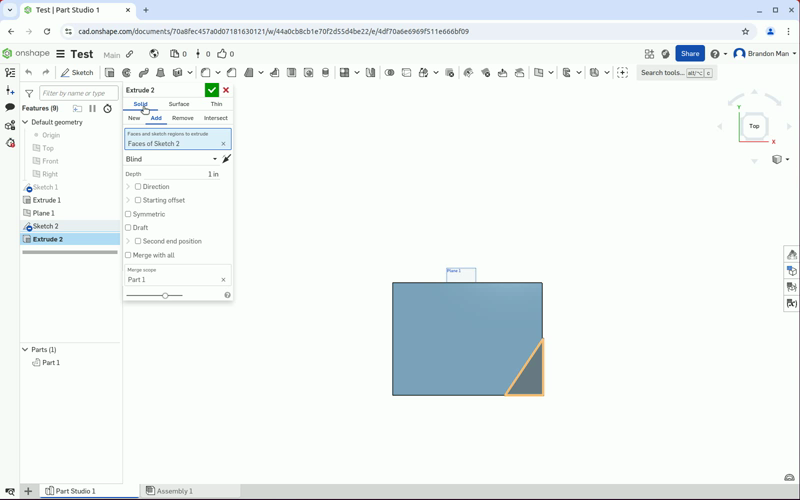
click(143, 106)
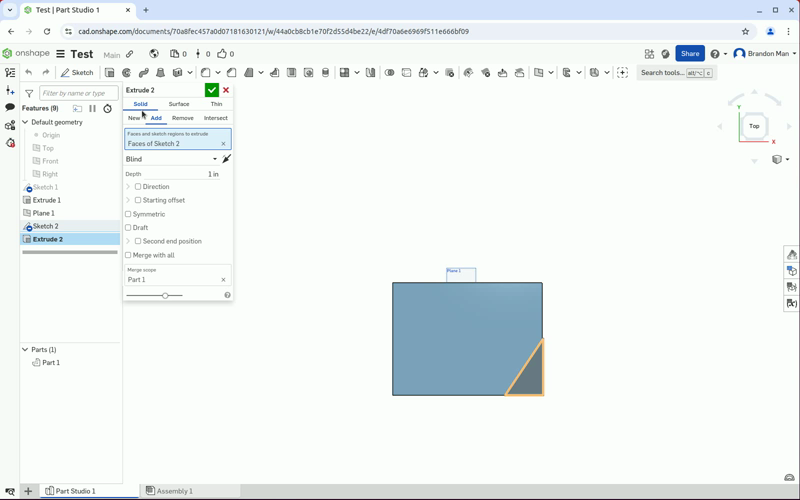
mouse_move(137, 120)
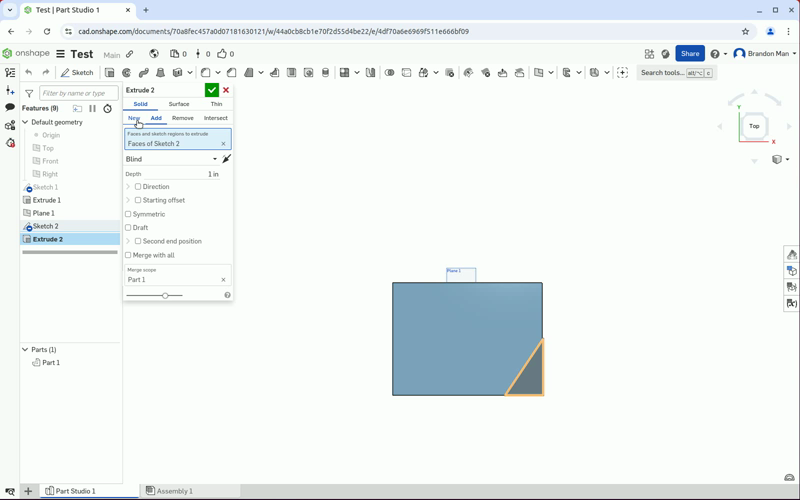
click(137, 120)
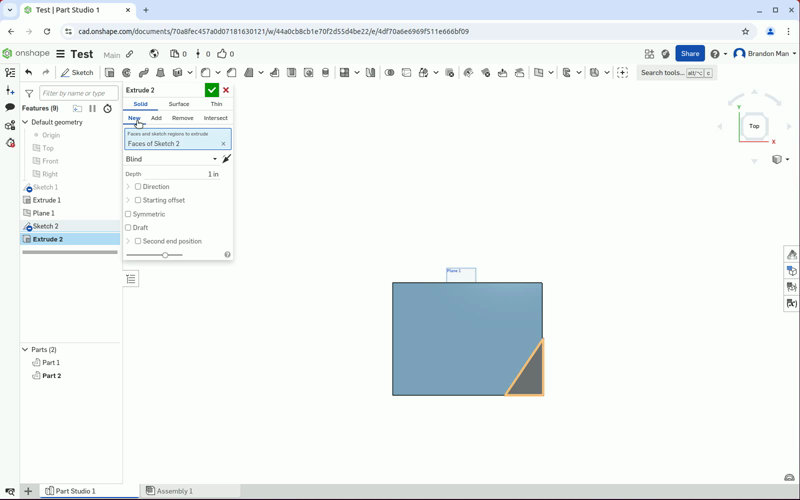
key(tab, 4)
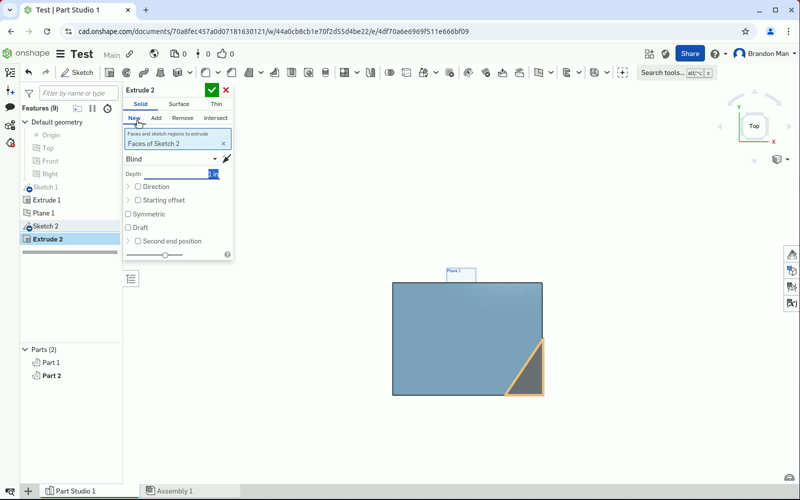
text(7.703)
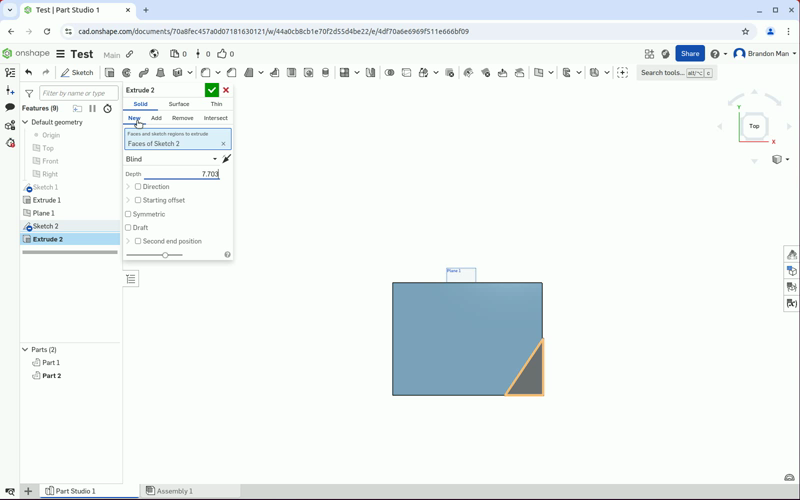
key(enter)
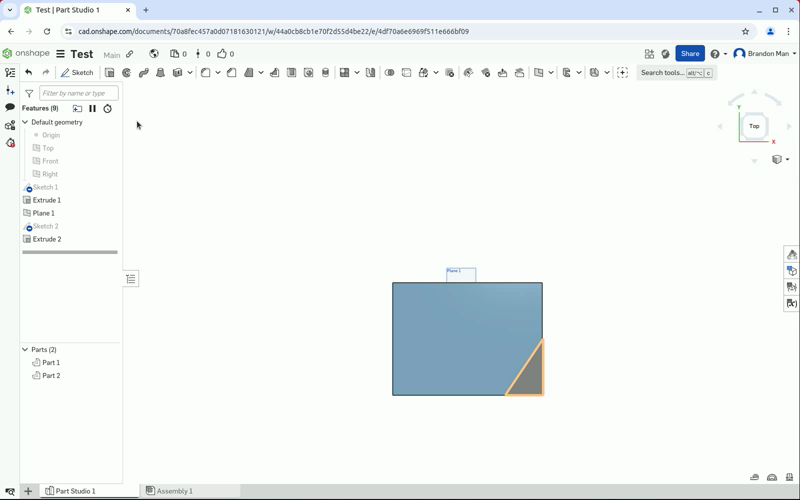
key(shift+h)
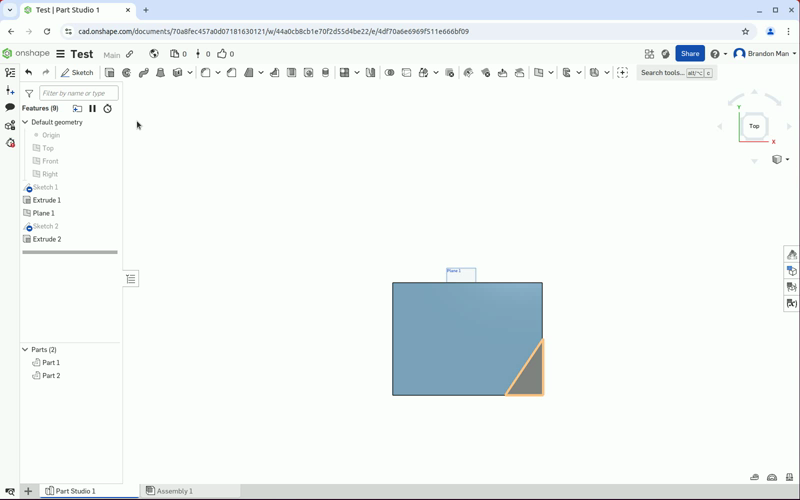
key(shift+h)
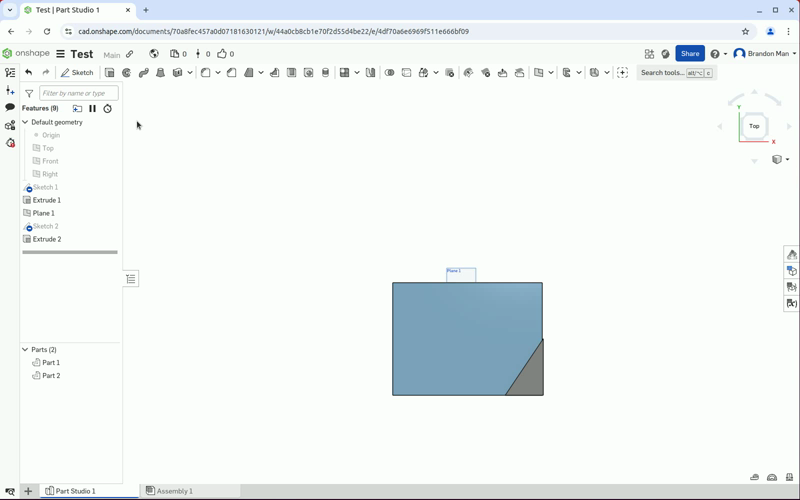
mouse_move(73, 189)
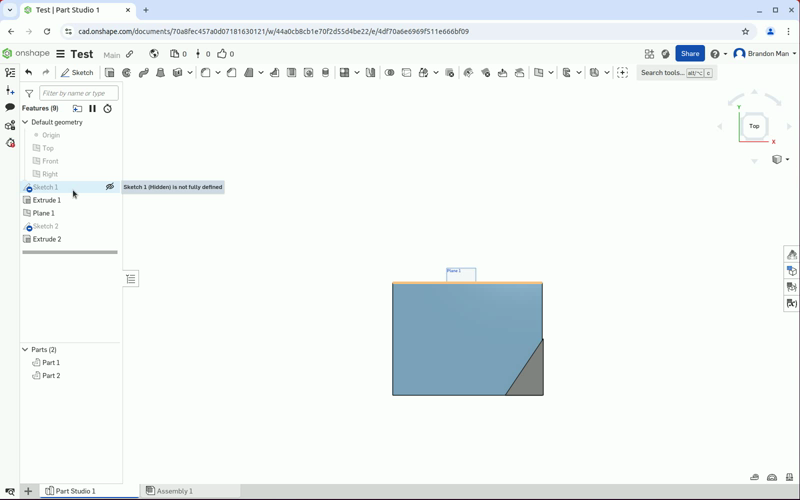
click(73, 189)
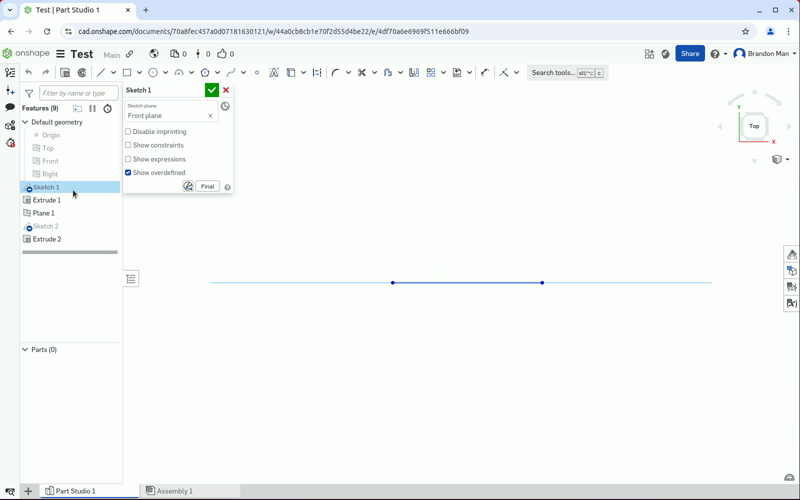
mouse_move(229, 92)
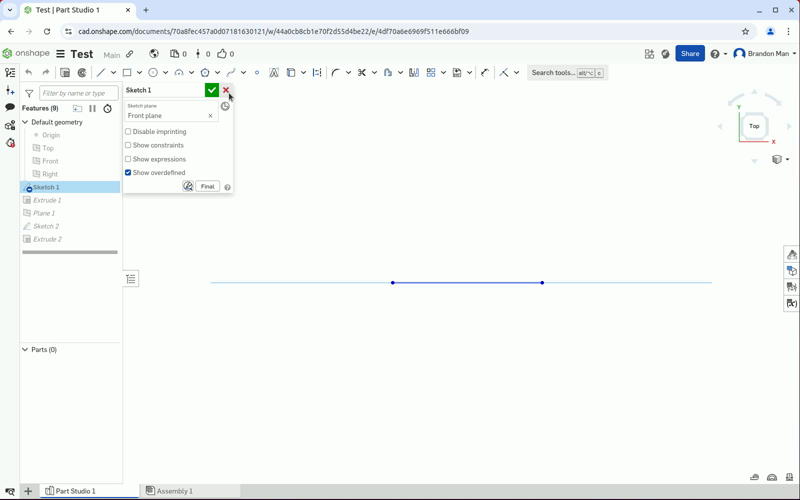
click(229, 92)
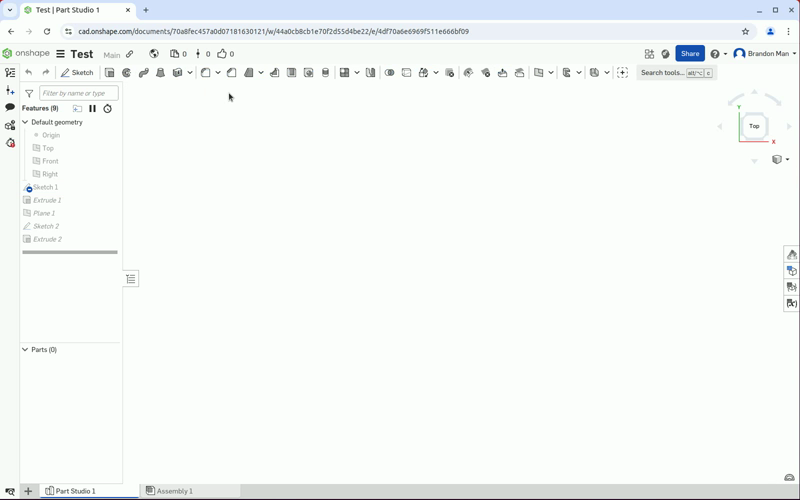
key(shift+s)
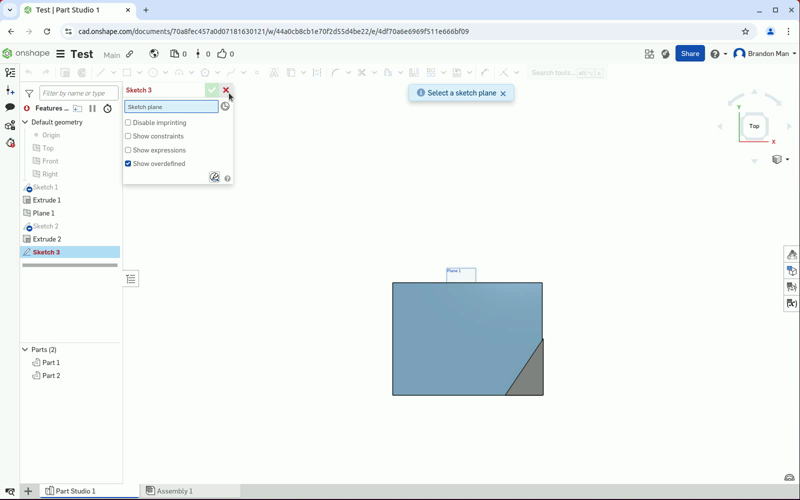
mouse_move(73, 215)
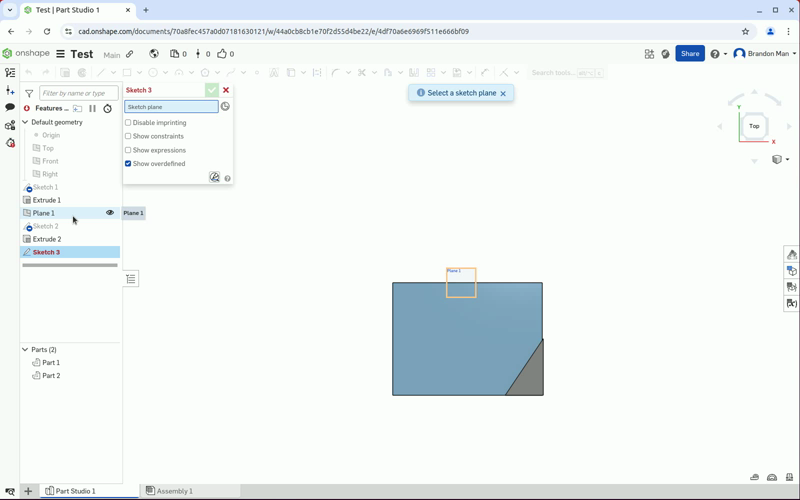
click(73, 215)
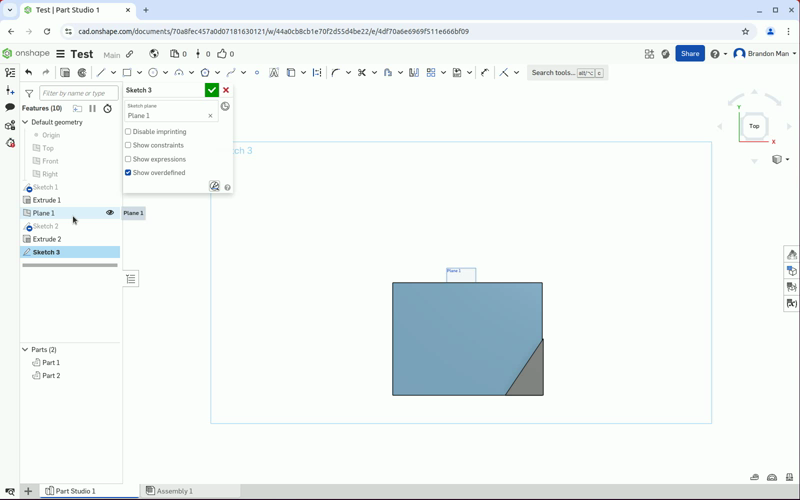
mouse_move(73, 352)
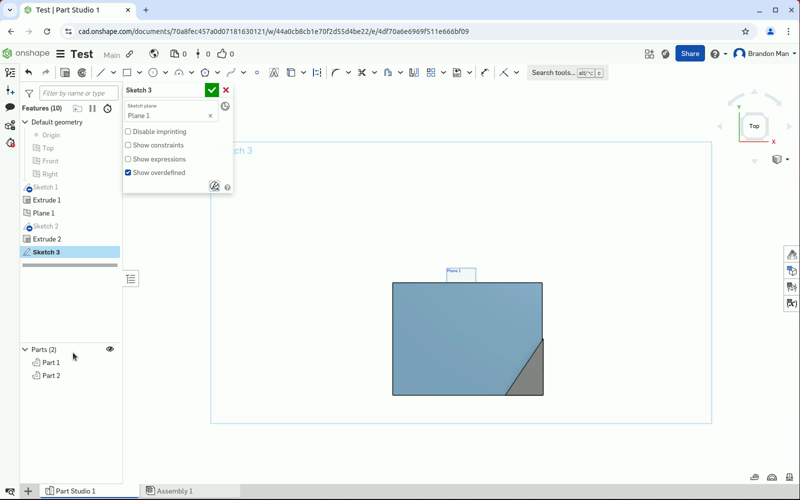
key(y)
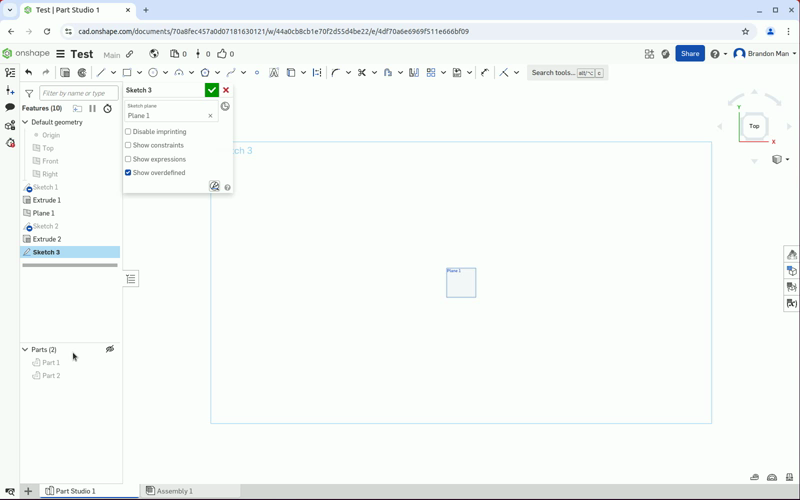
key(l)
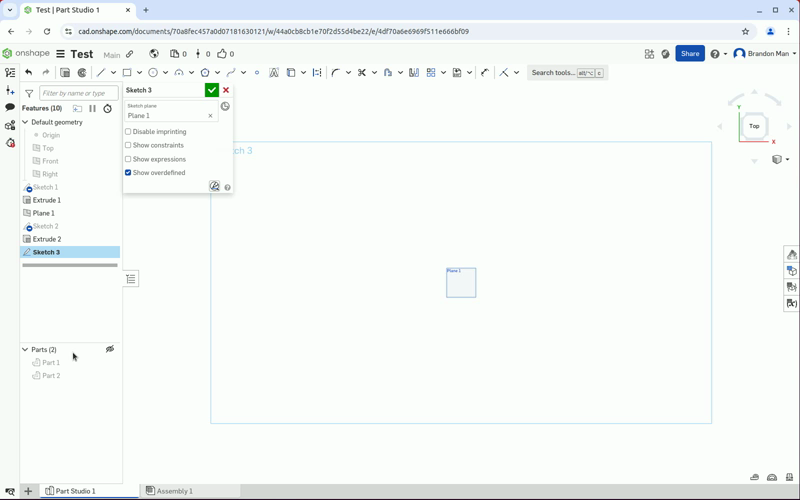
key_down(shift)
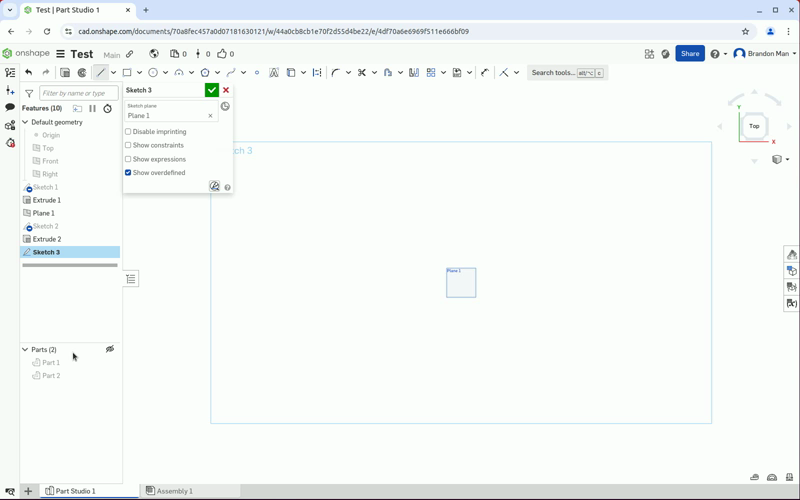
mouse_move(392, 395)
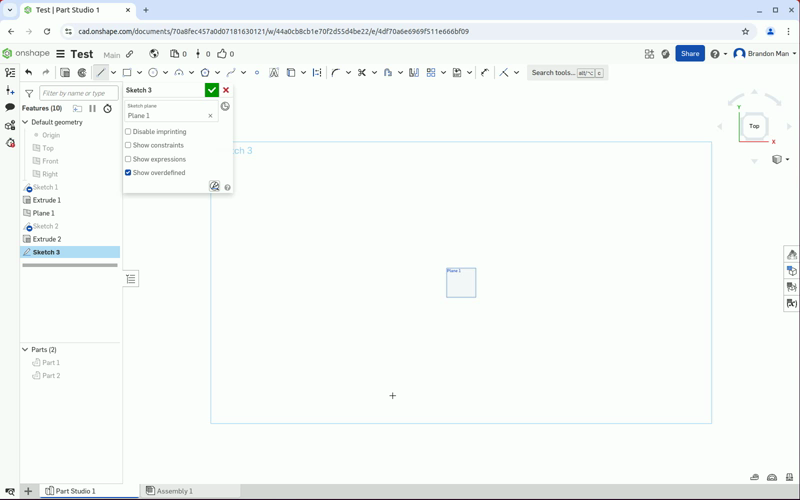
click(392, 395)
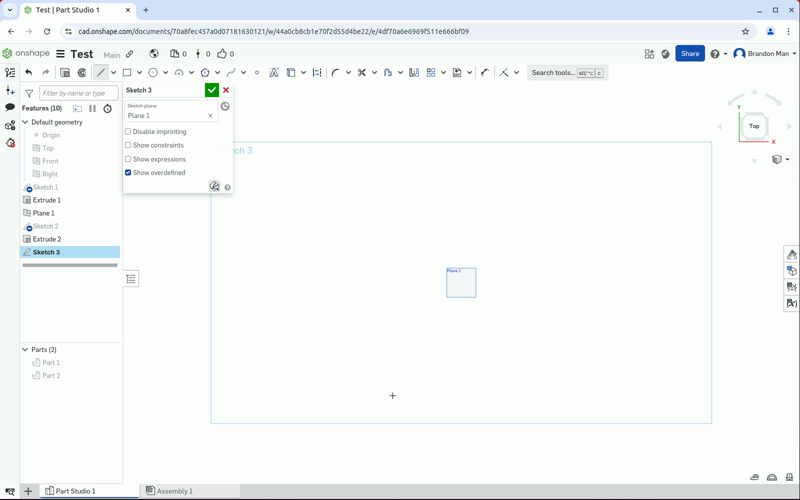
key_up(shift)
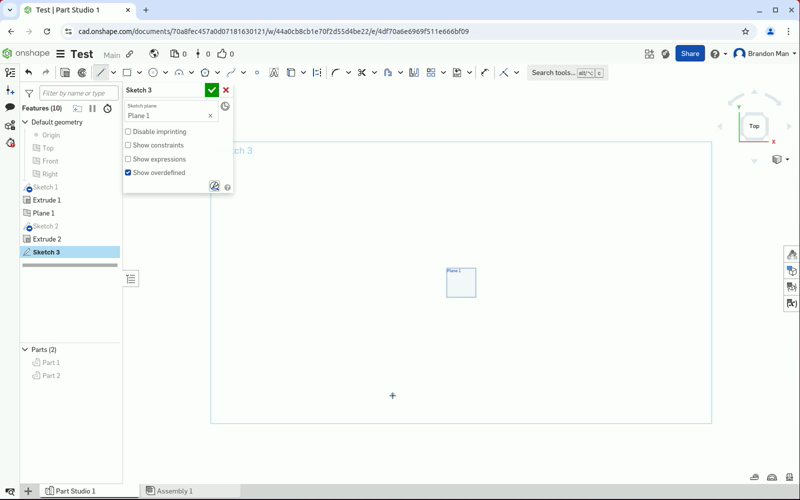
key_down(shift)
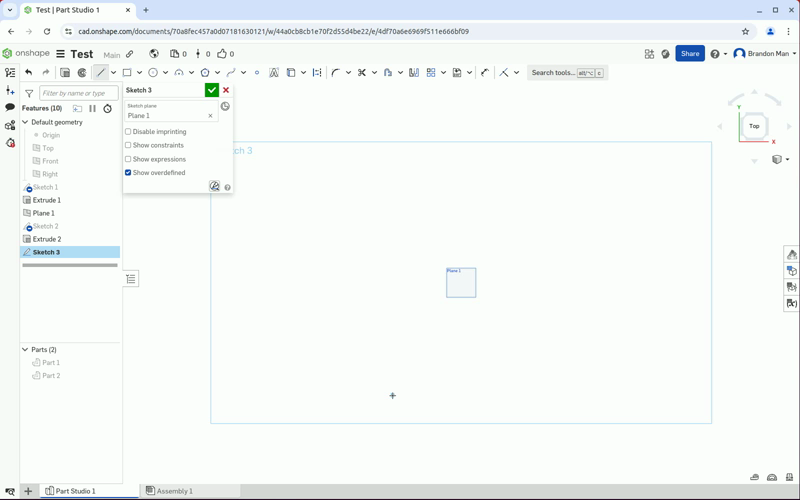
mouse_move(422, 395)
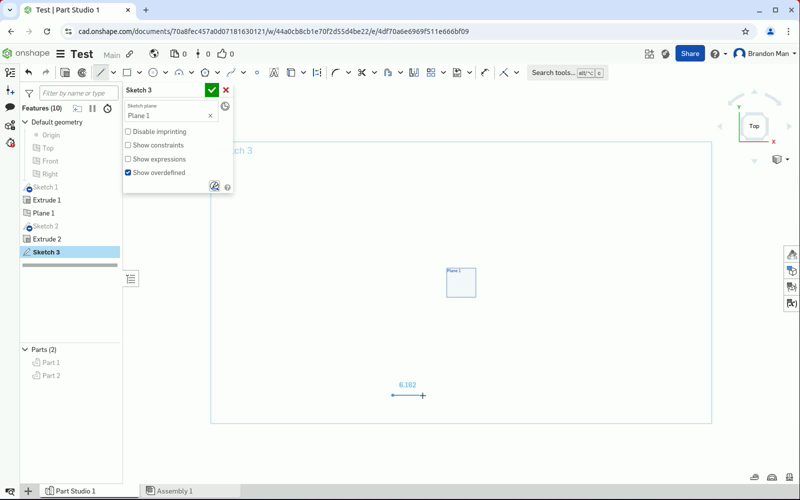
mouse_move(430, 395)
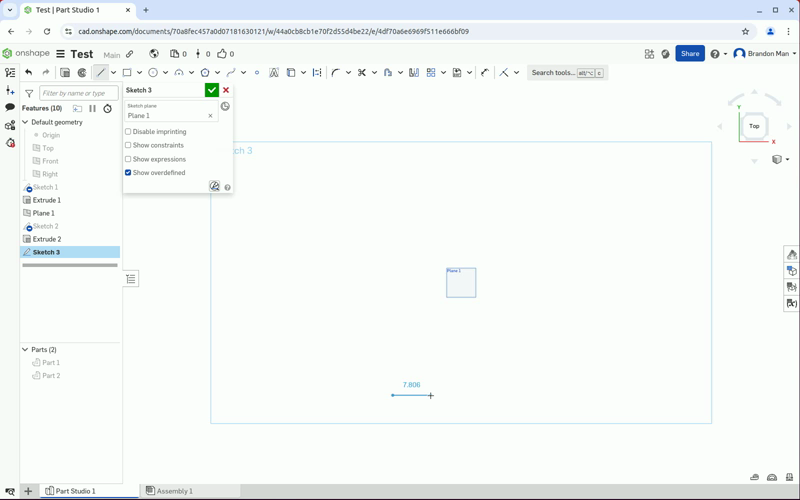
click(430, 395)
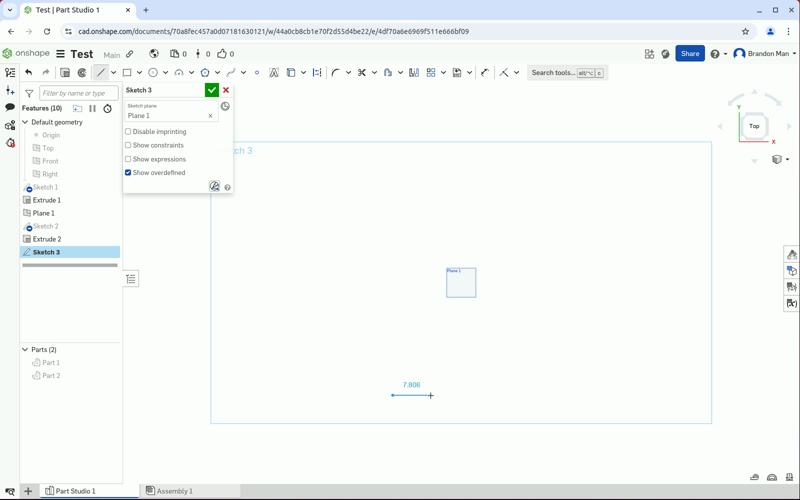
key_up(shift)
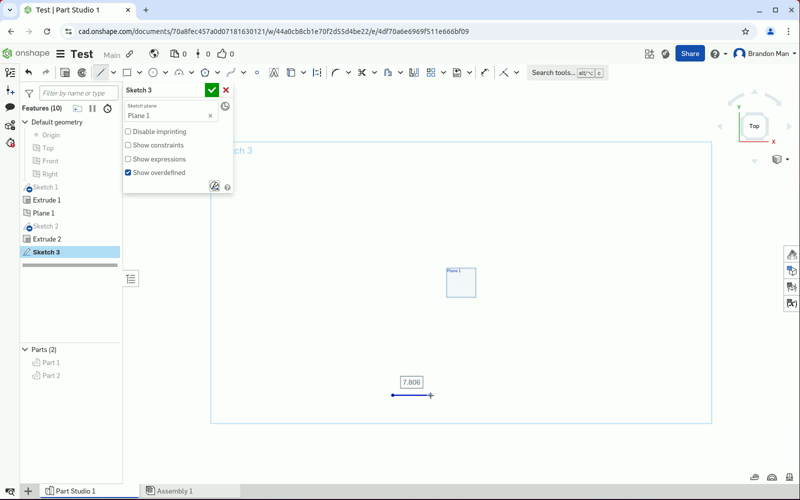
key_down(shift)
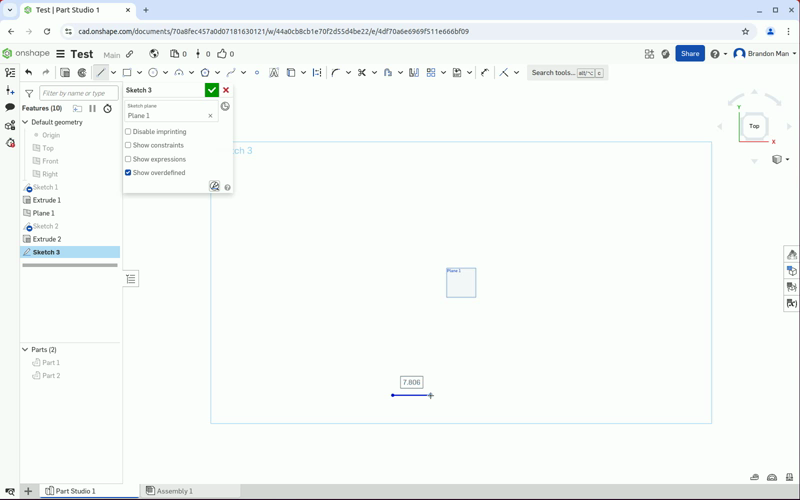
mouse_move(486, 282)
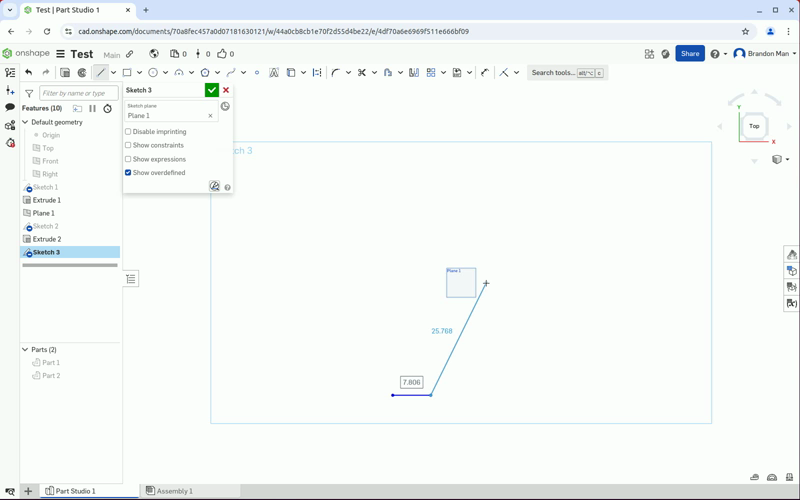
click(486, 282)
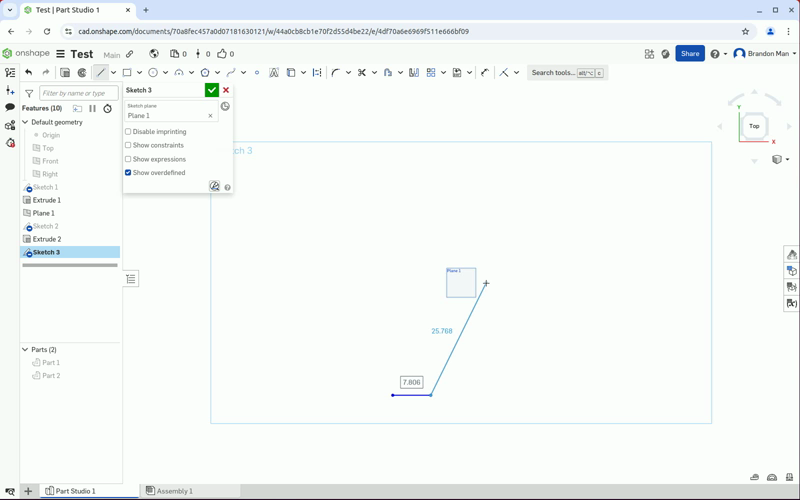
key_up(shift)
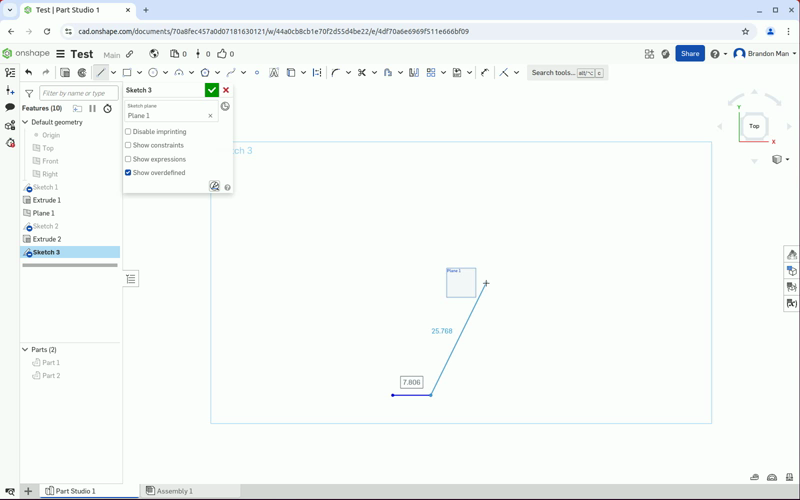
key_down(shift)
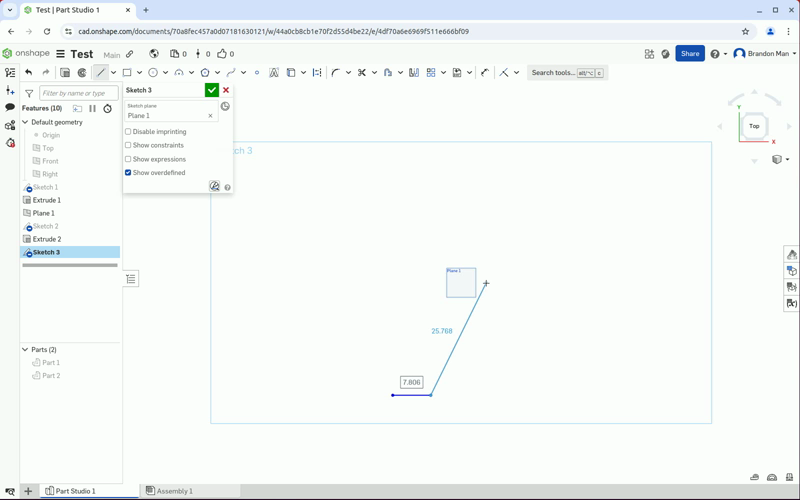
mouse_move(392, 282)
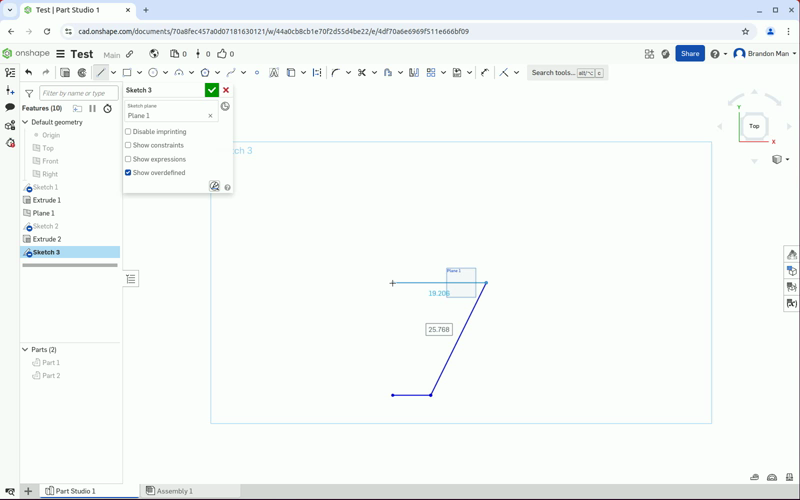
click(392, 282)
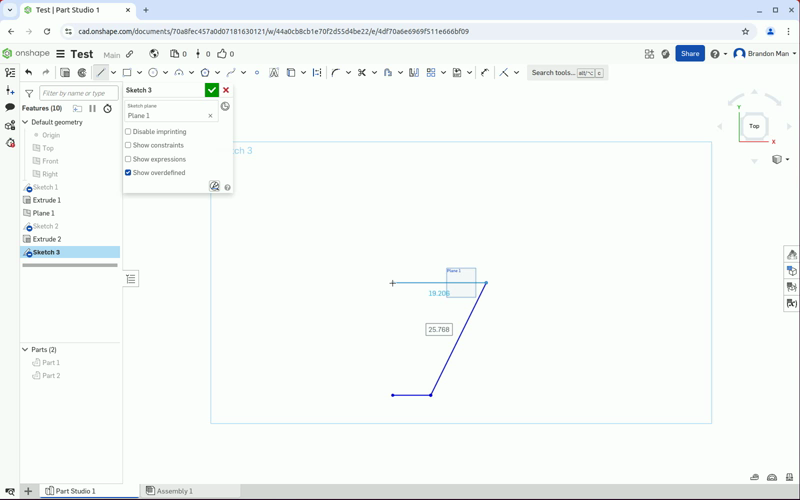
key_up(shift)
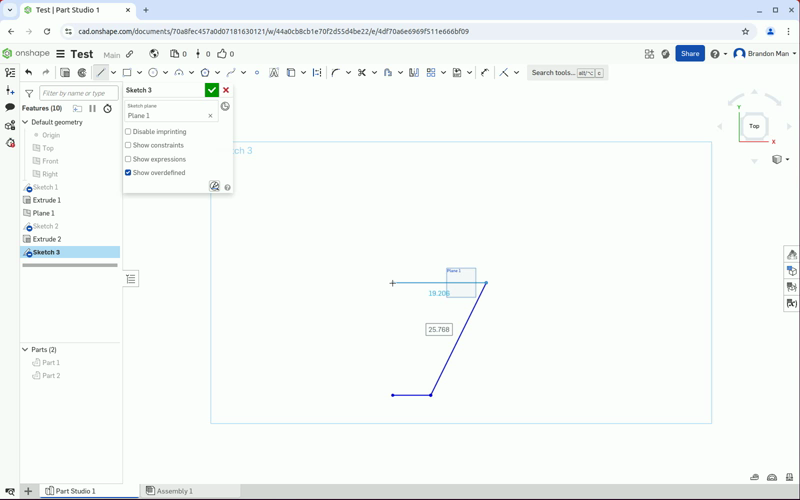
key_down(shift)
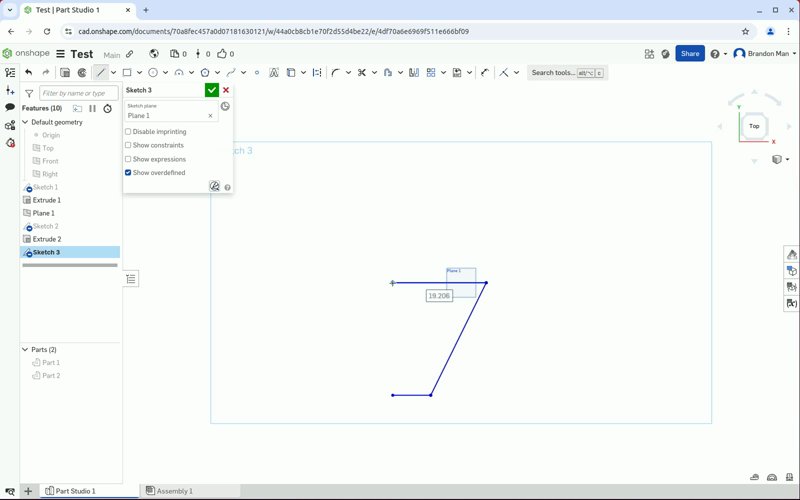
mouse_move(392, 395)
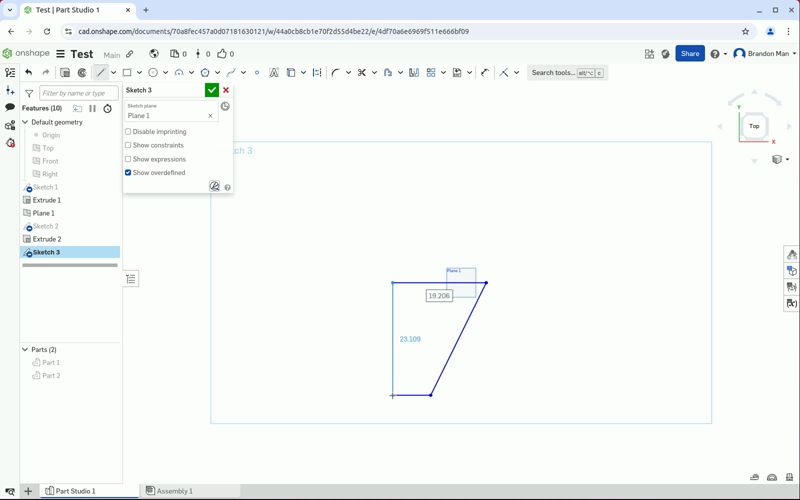
key_up(shift)
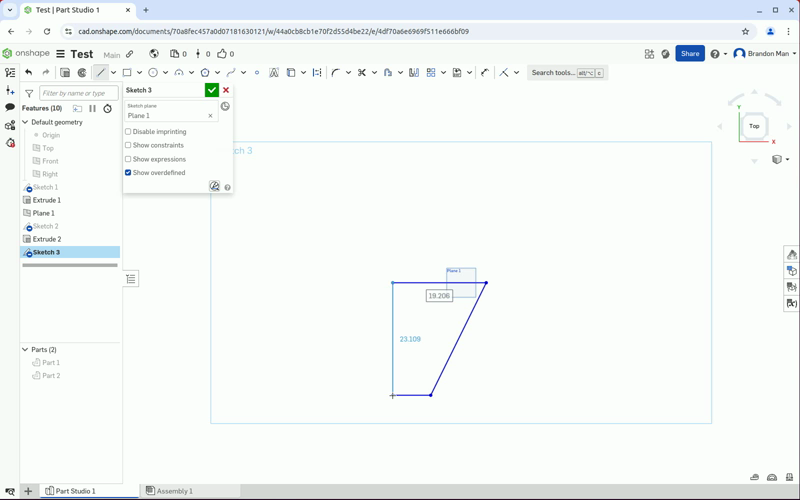
click(392, 395)
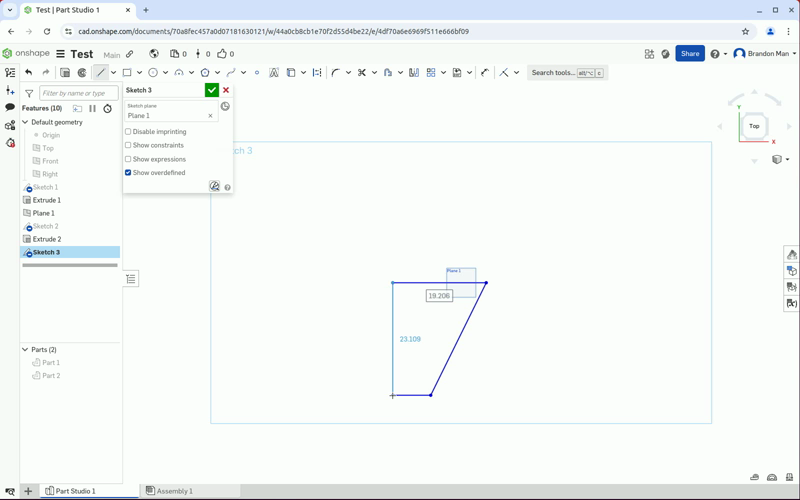
key(esc)
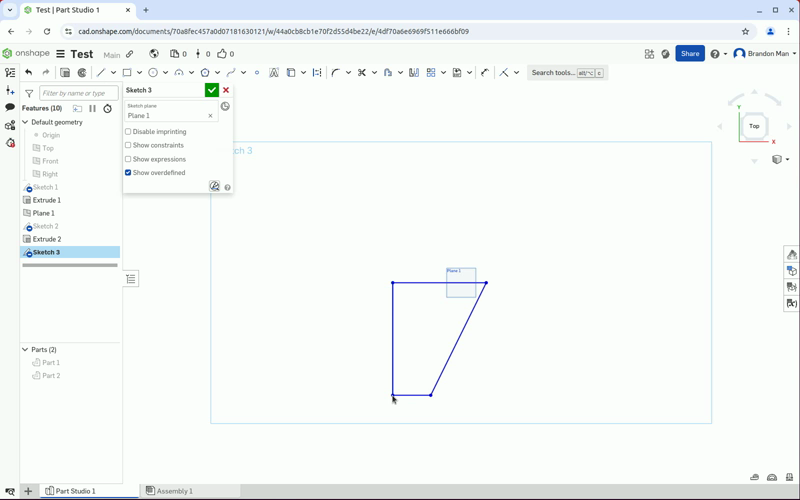
mouse_move(417, 351)
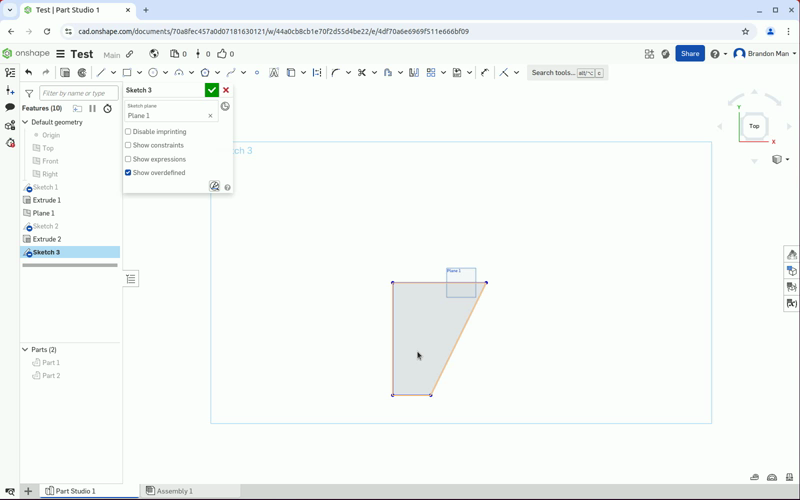
click(417, 351)
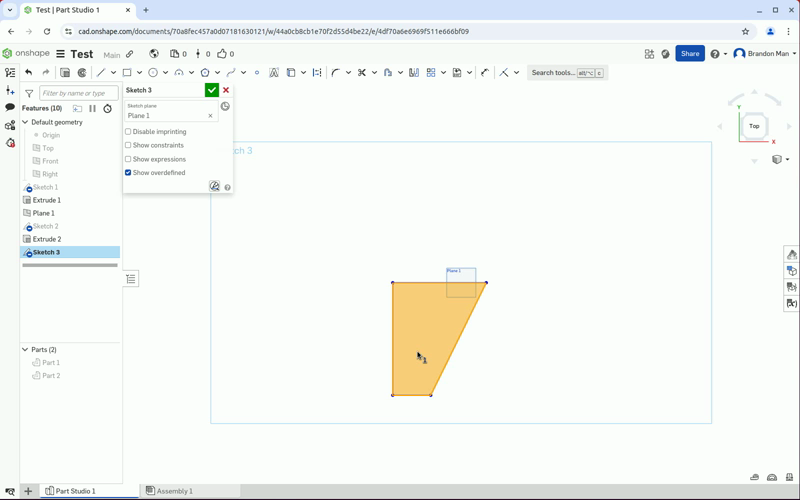
mouse_move(73, 352)
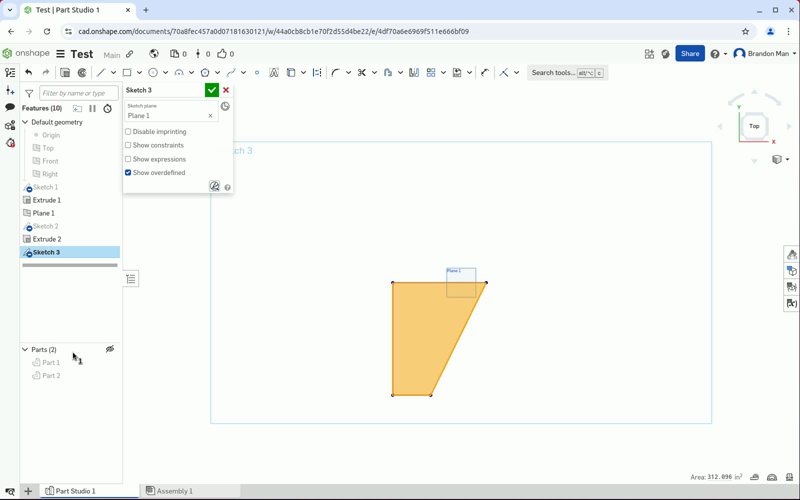
key(shift+y)
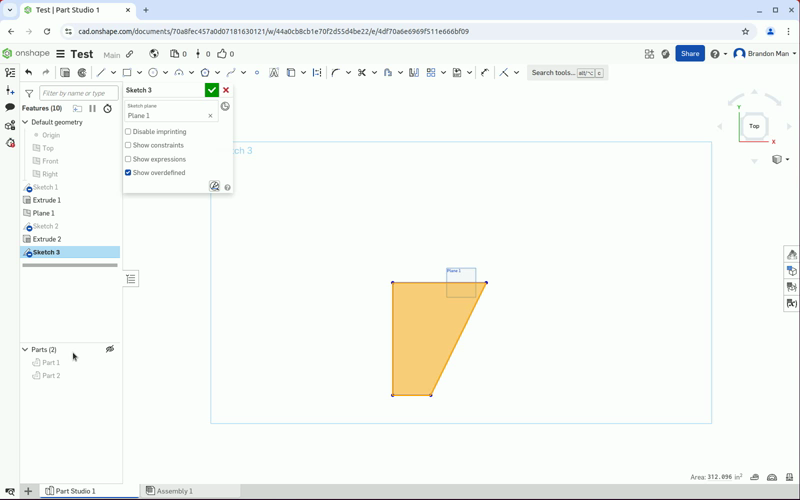
key(shift+e)
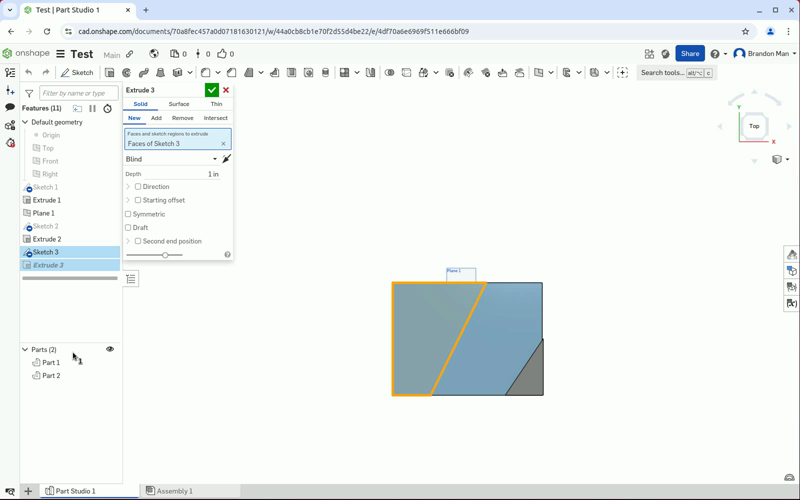
mouse_move(143, 106)
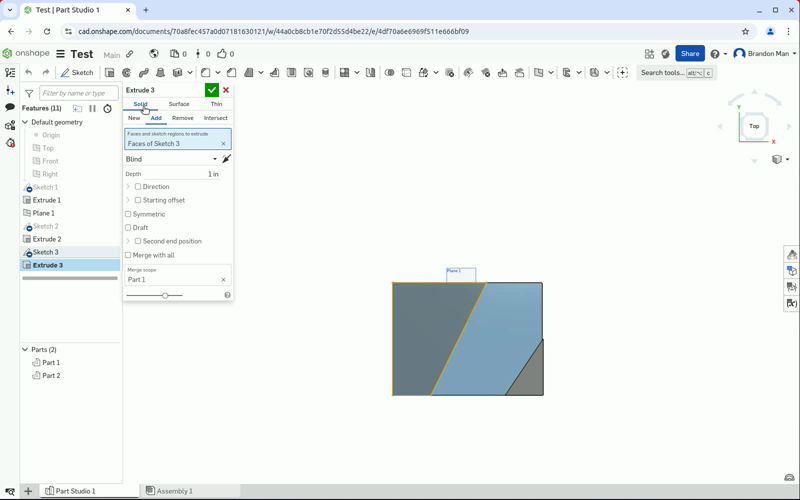
click(143, 106)
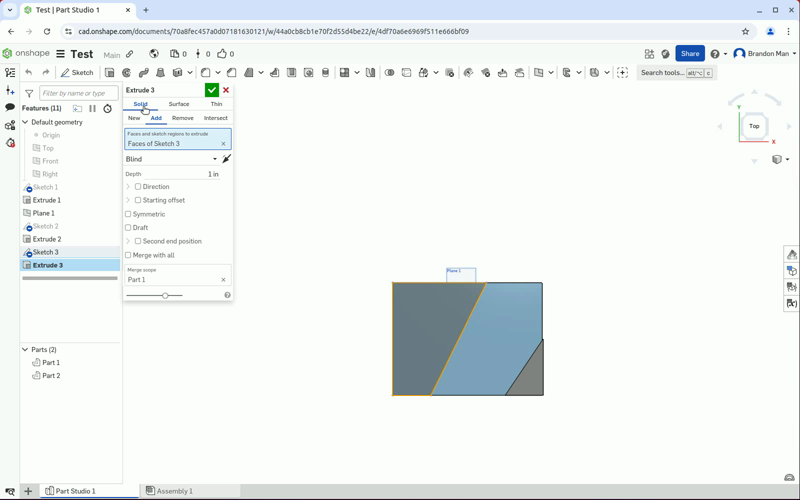
mouse_move(137, 120)
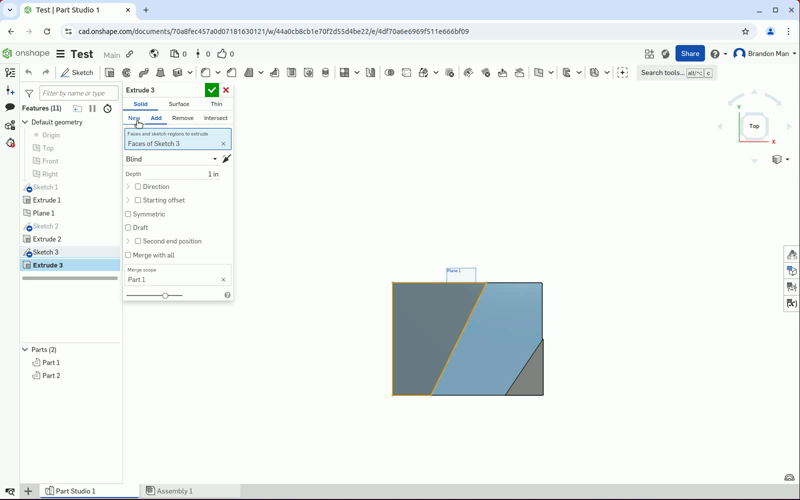
click(137, 120)
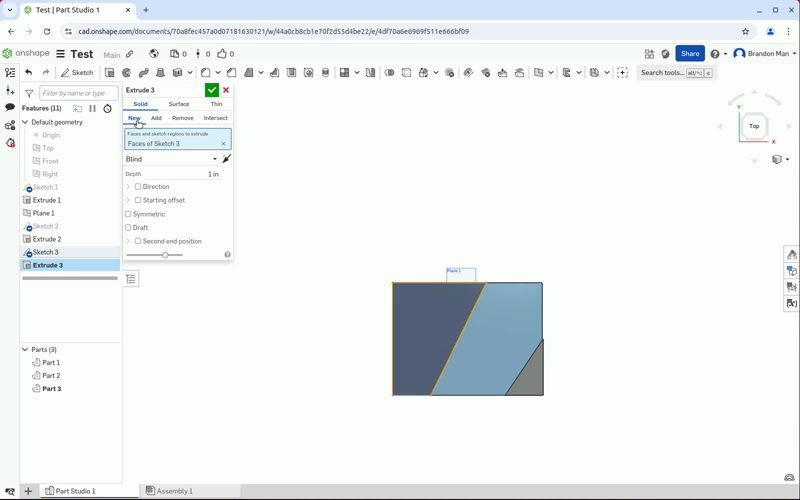
key(tab, 4)
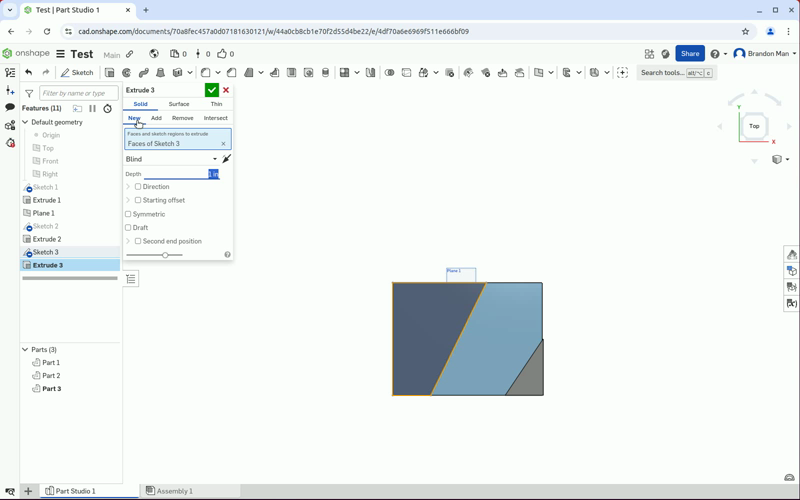
text(7.703)
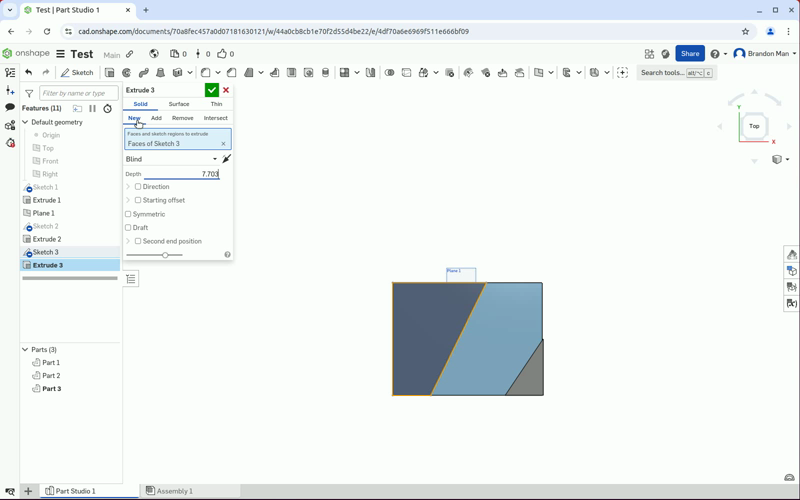
key(enter)
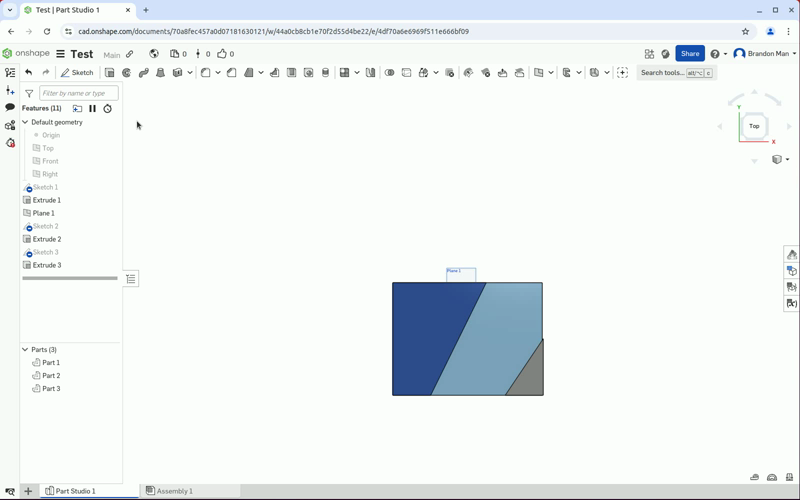
key(shift+h)
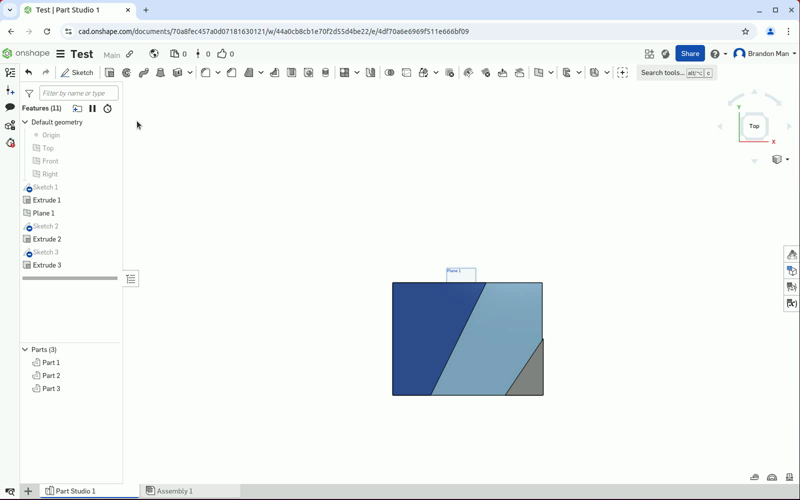
key(shift+h)
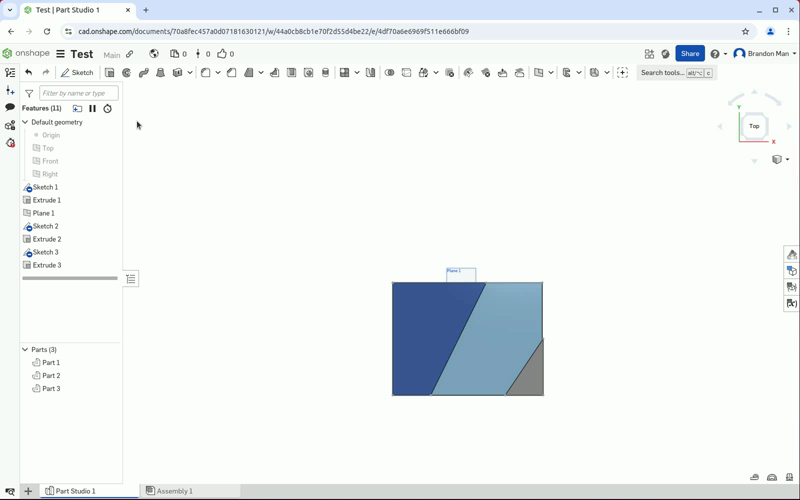
key(shift+7)
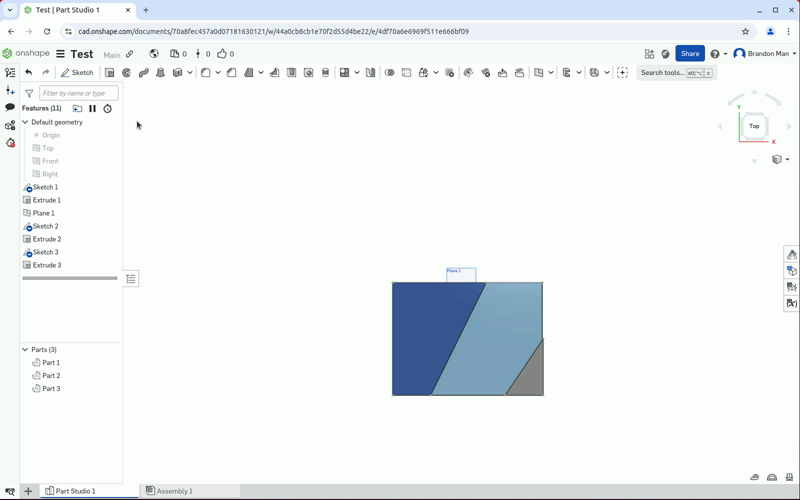
key(up, 3)
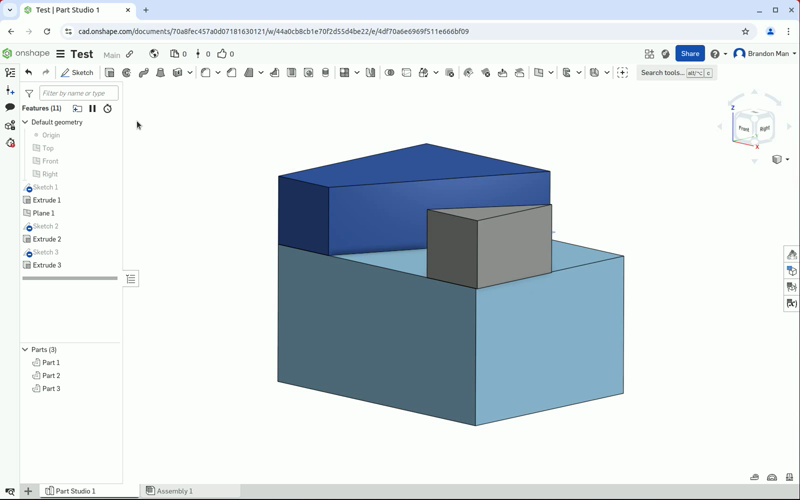
key(left, 3)
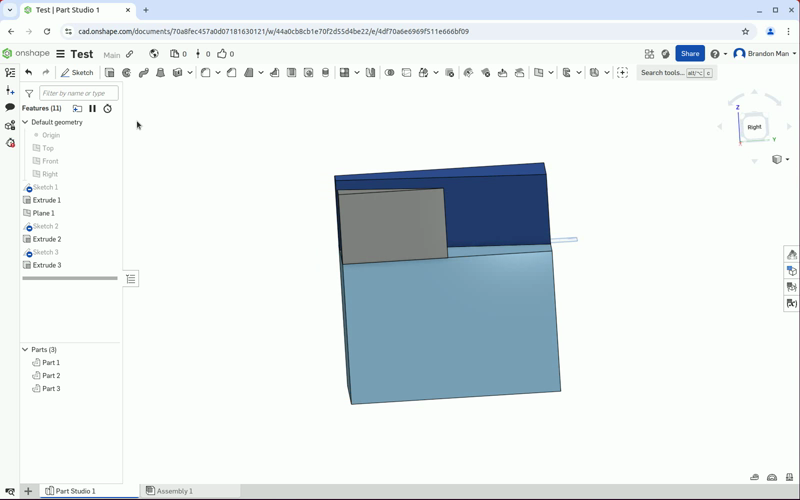
key(right, 3)
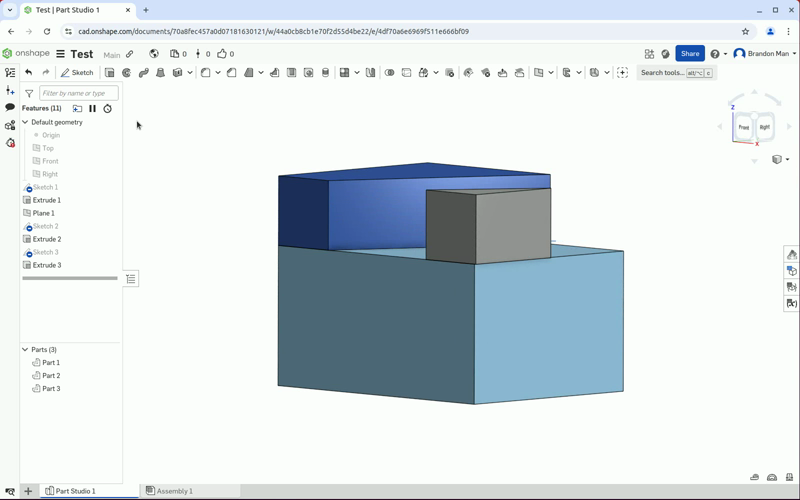
key(down, 3)
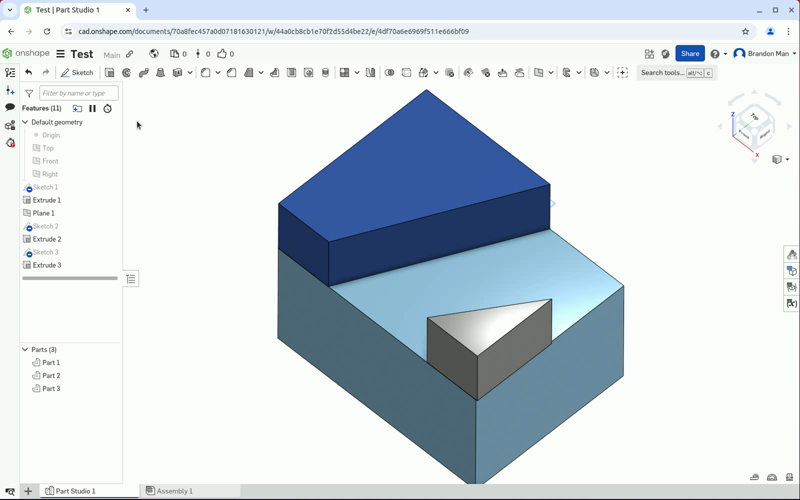
mouse_move(73, 189)
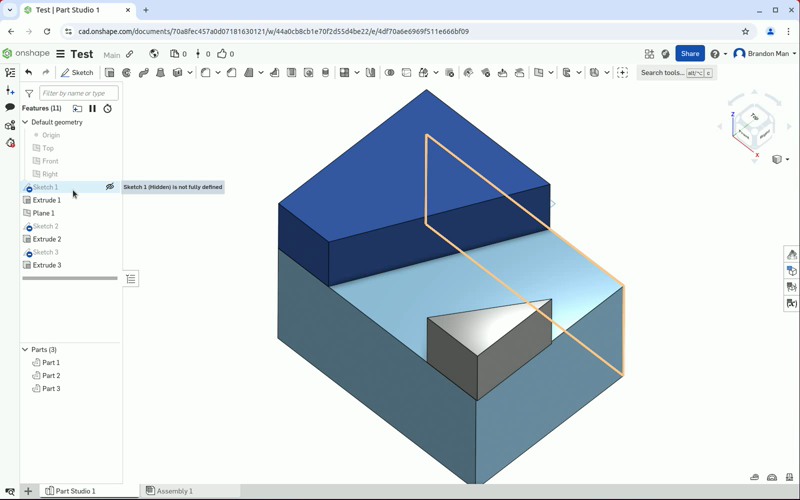
click(73, 189)